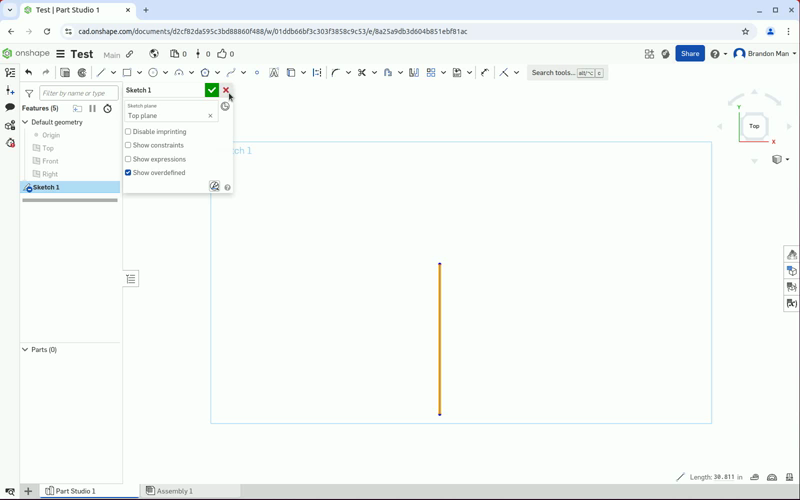
key(shift+h)
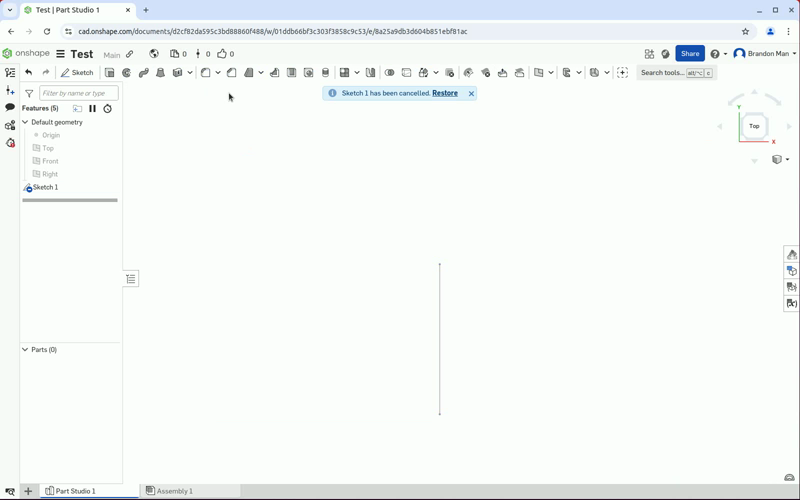
key(shift+s)
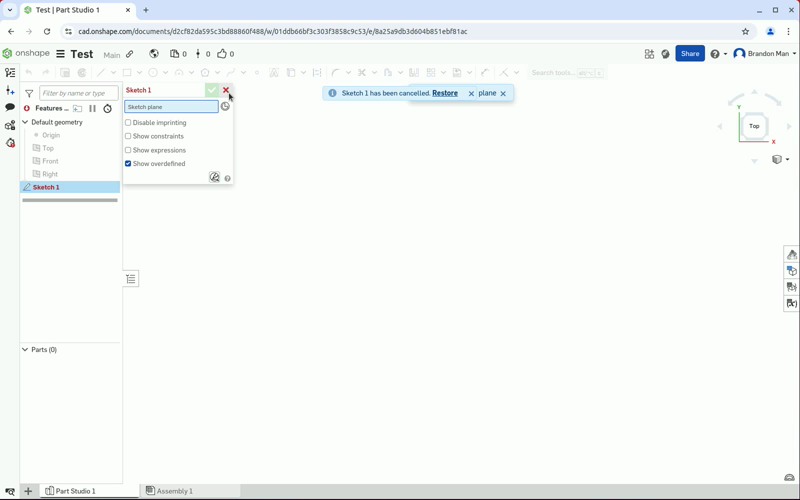
mouse_move(73, 150)
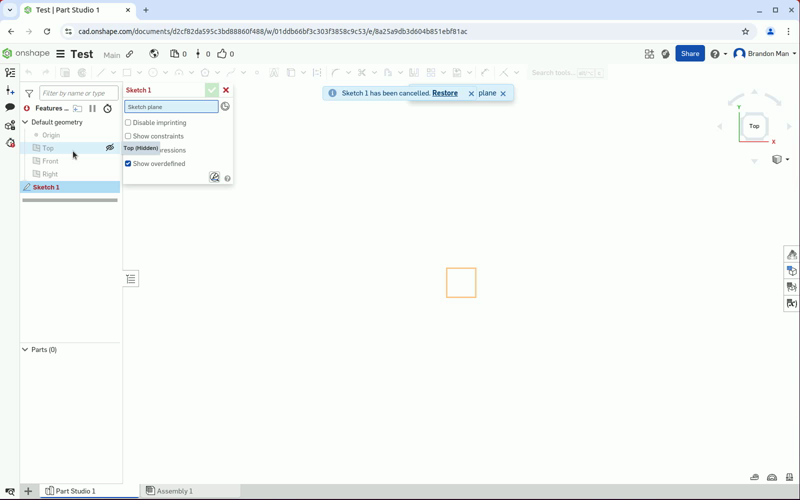
click(73, 150)
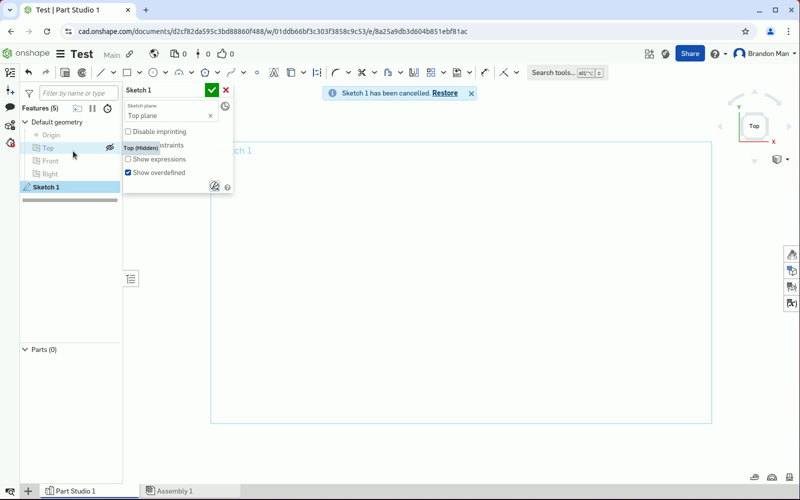
mouse_move(73, 352)
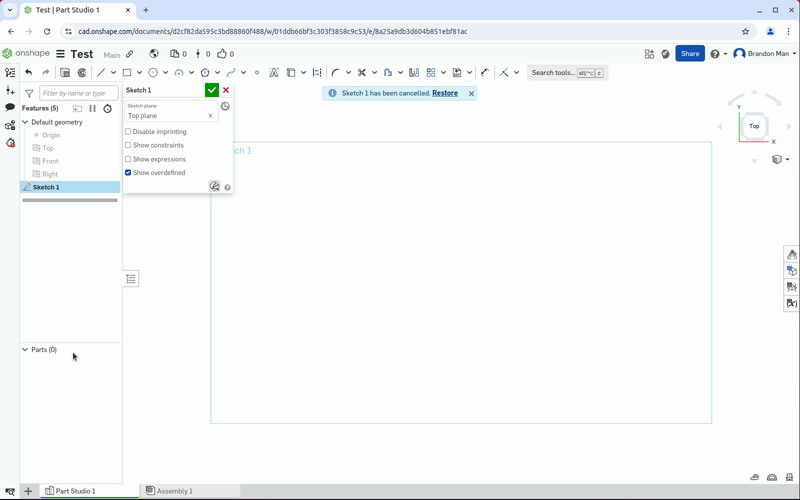
key(y)
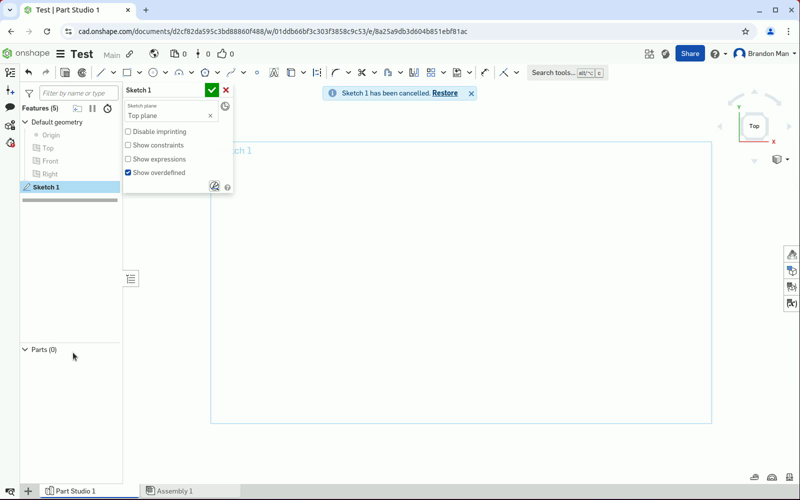
key(l)
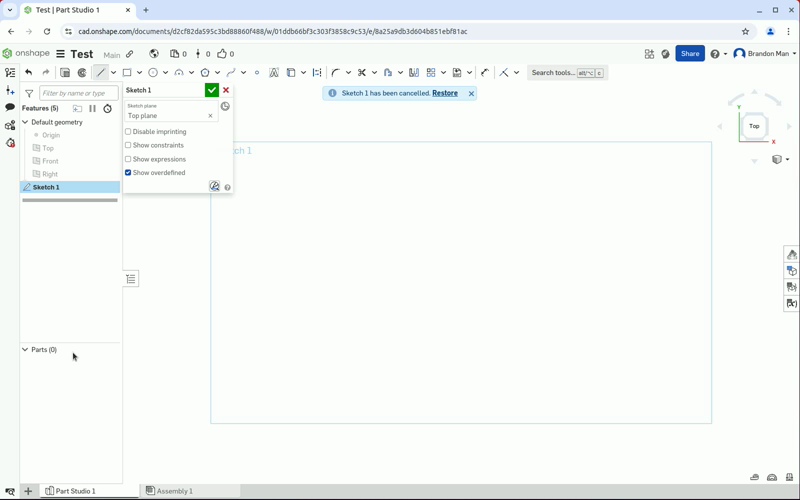
key_down(shift)
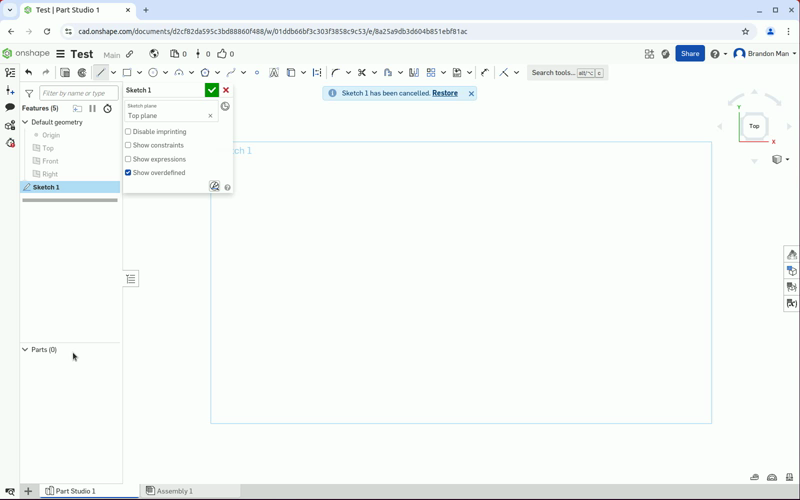
mouse_move(377, 395)
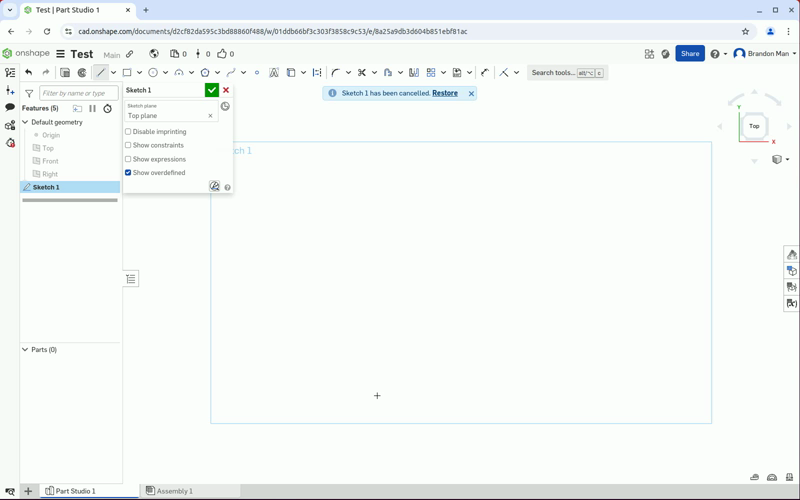
click(377, 395)
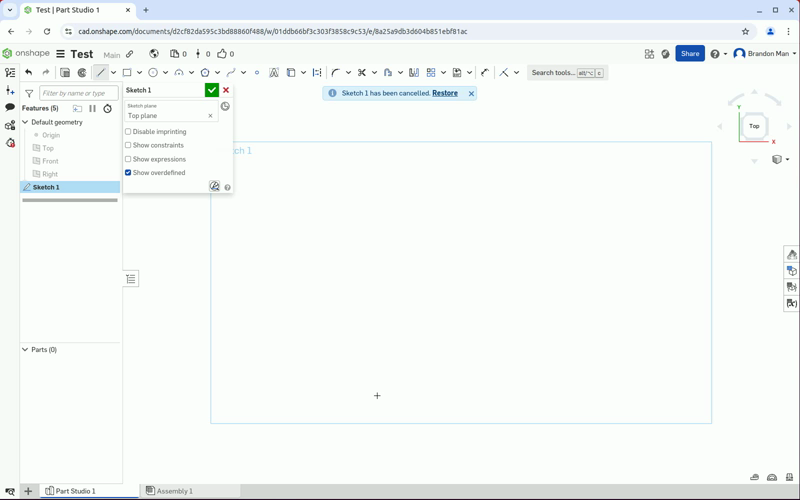
key_up(shift)
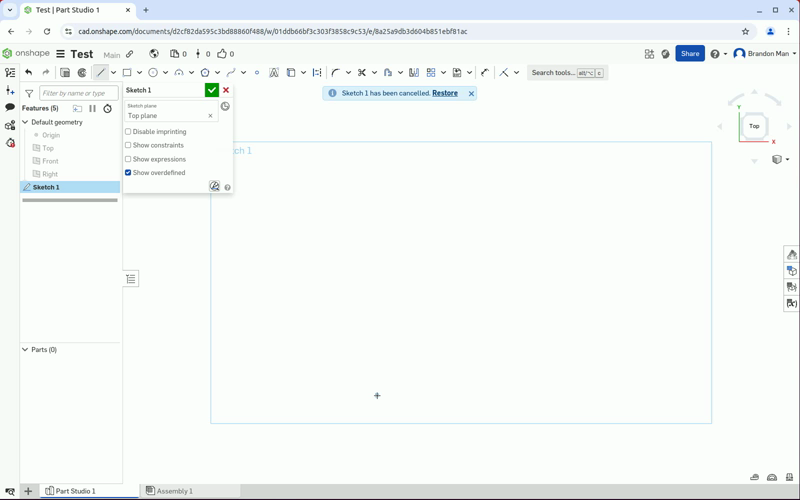
key_down(shift)
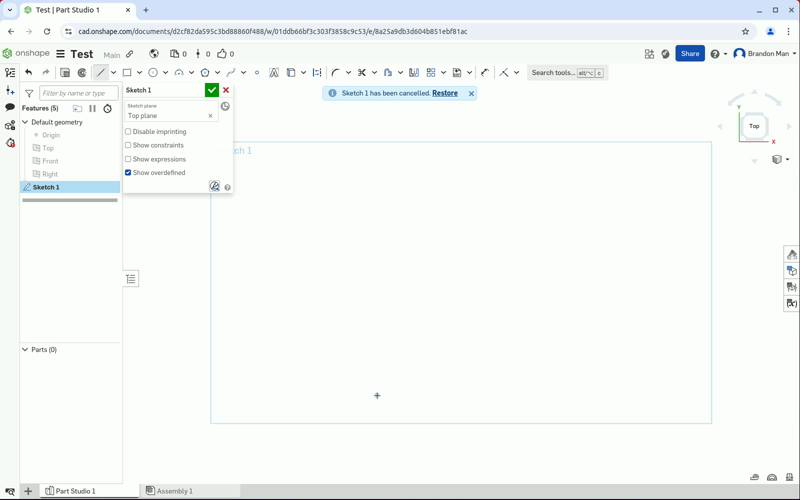
mouse_move(542, 395)
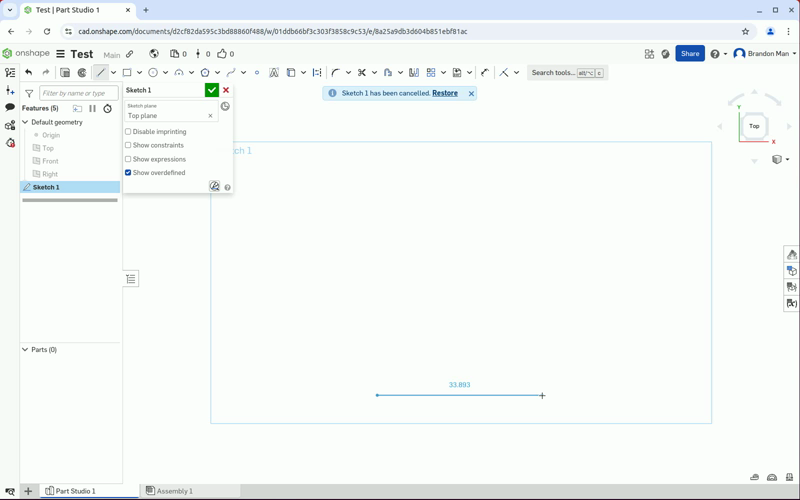
click(542, 395)
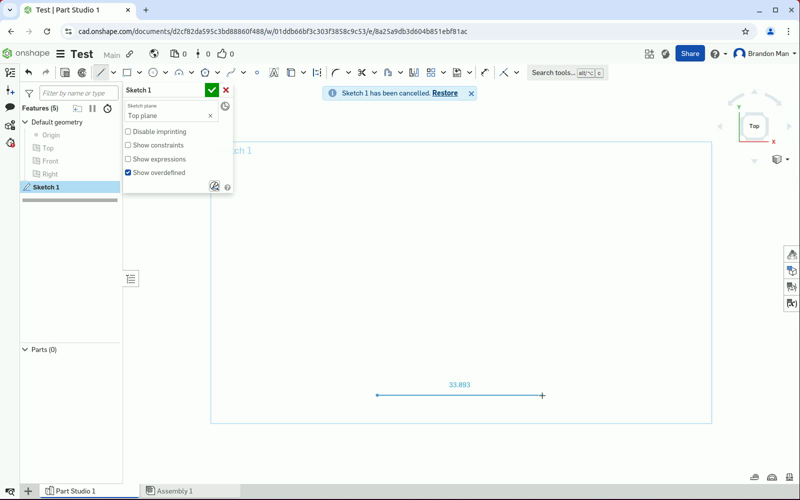
key_up(shift)
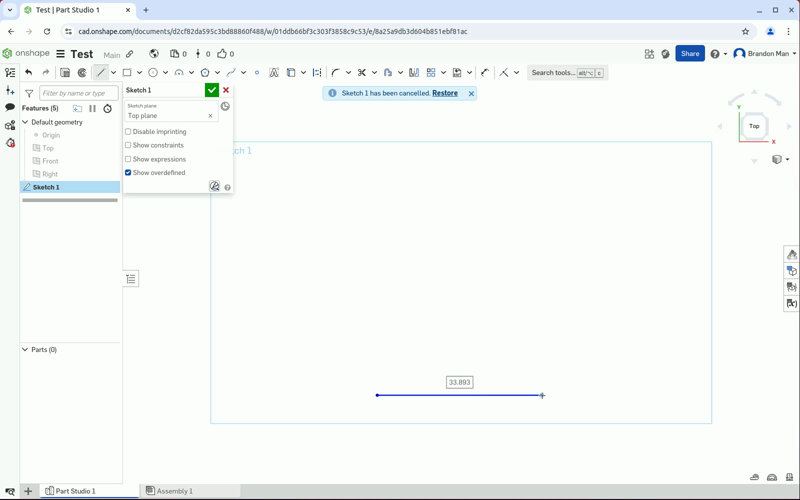
key_down(shift)
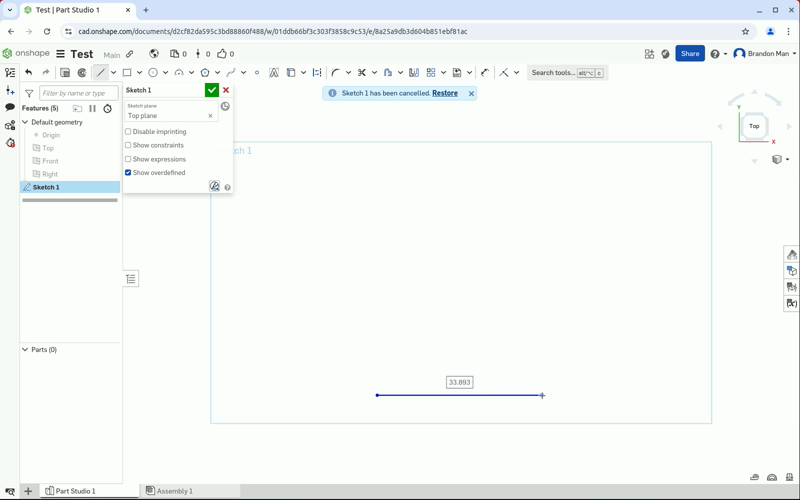
mouse_move(542, 171)
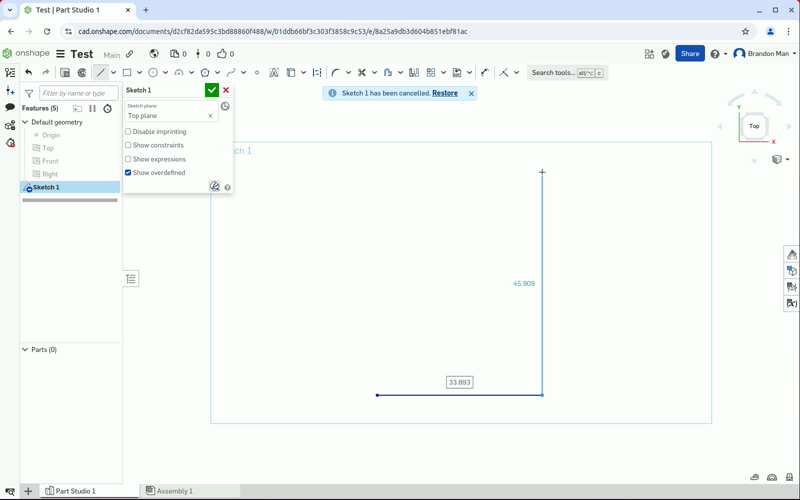
click(542, 171)
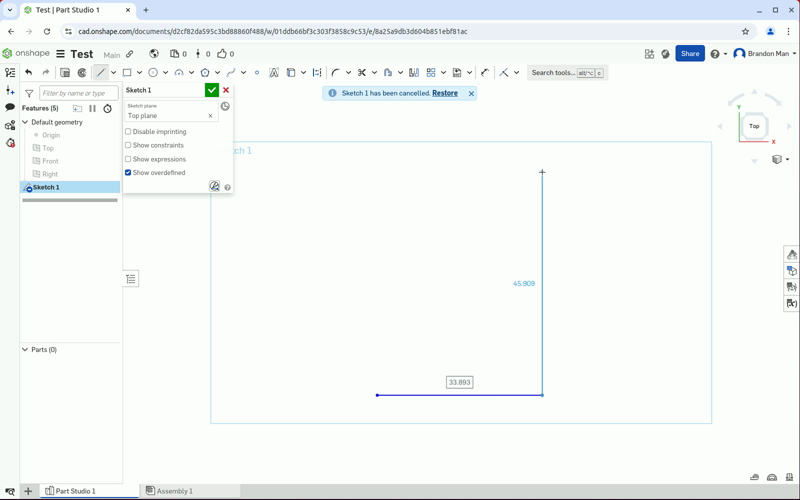
key_up(shift)
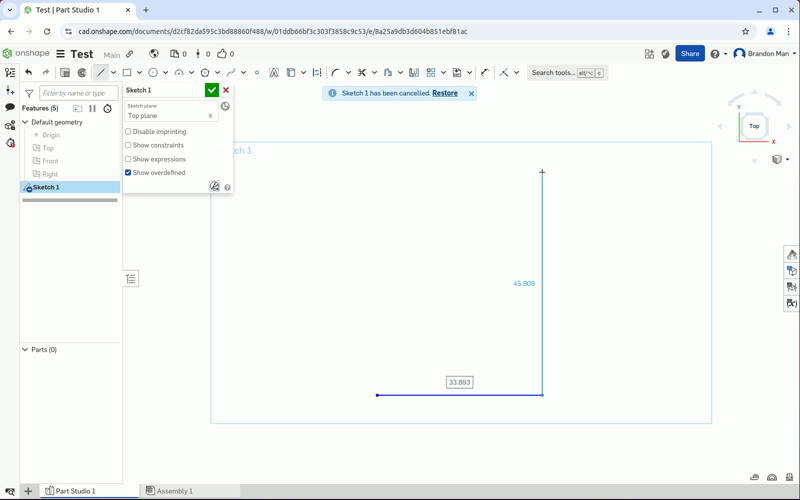
key_down(shift)
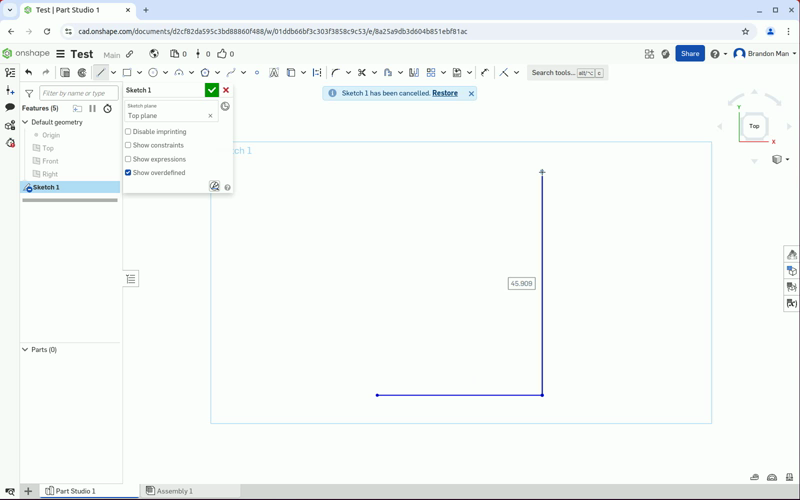
mouse_move(377, 171)
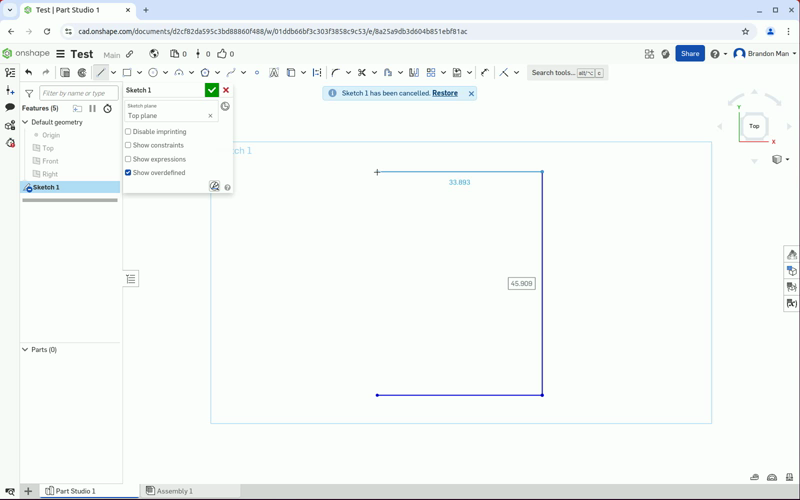
click(377, 171)
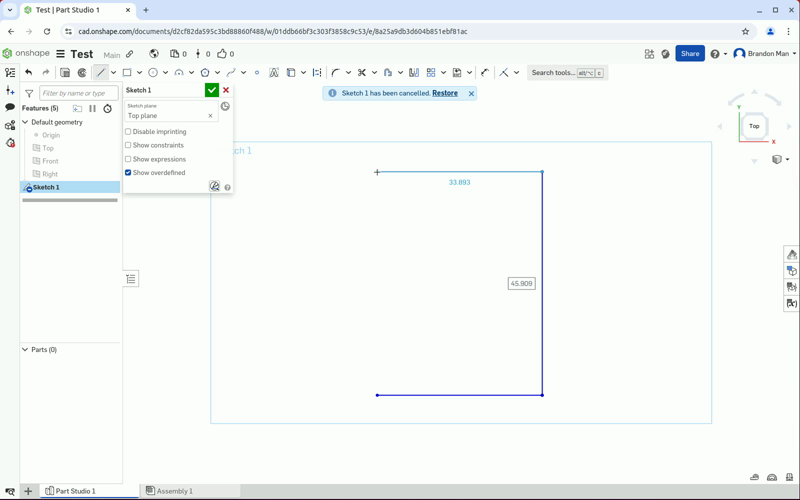
key_up(shift)
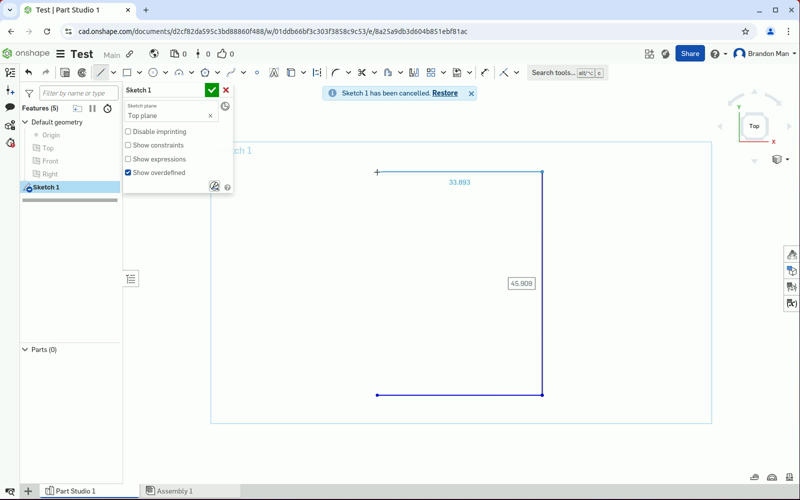
key_down(shift)
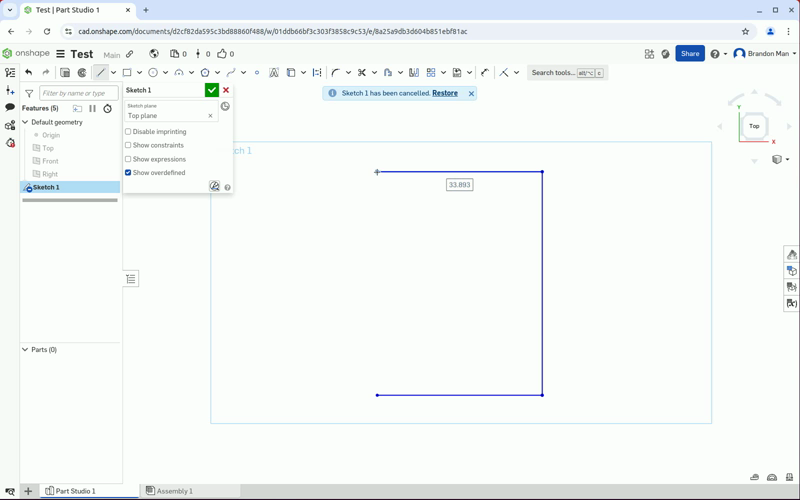
mouse_move(377, 395)
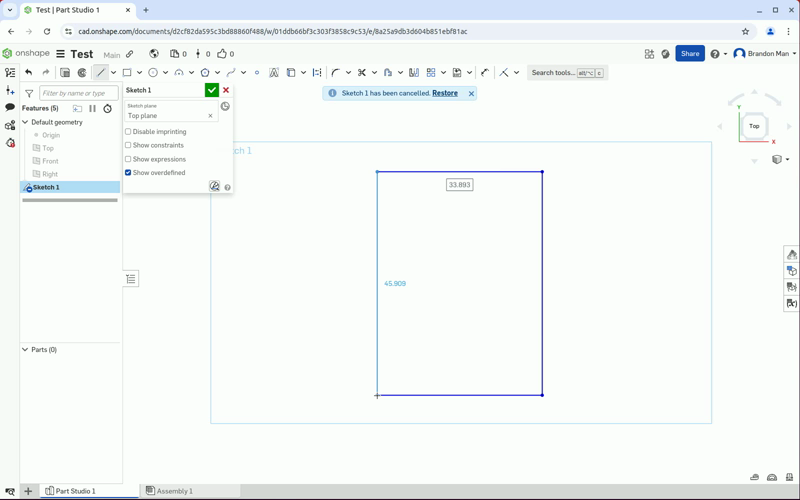
key_up(shift)
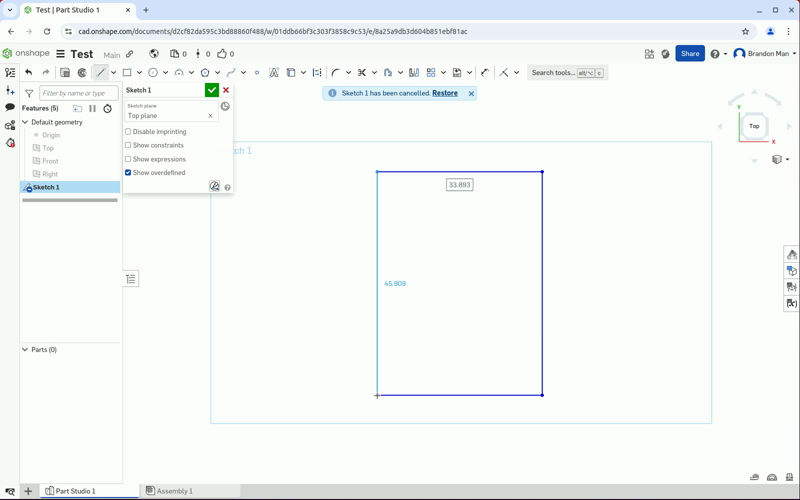
click(377, 395)
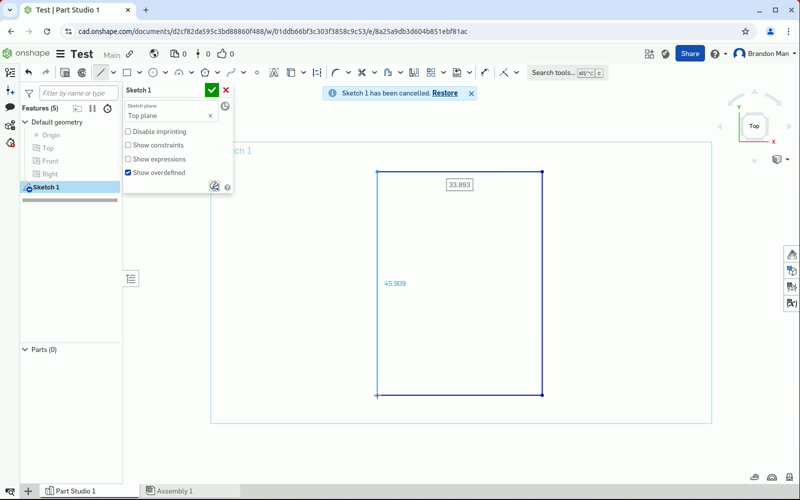
key(esc)
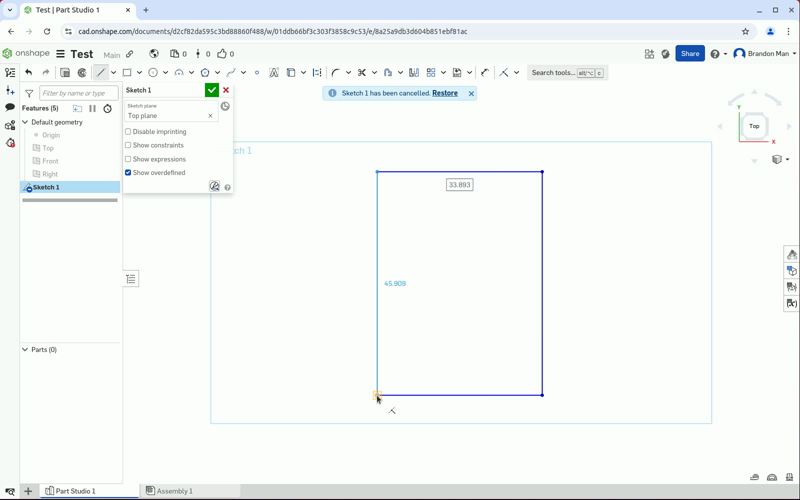
mouse_move(491, 309)
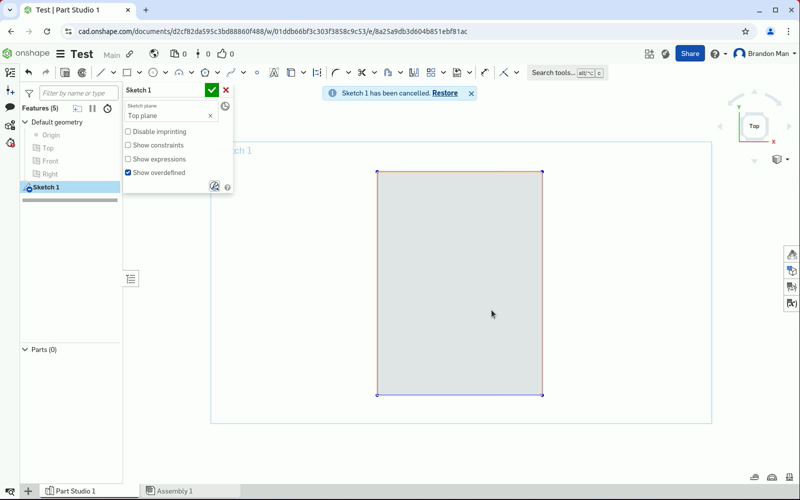
click(491, 309)
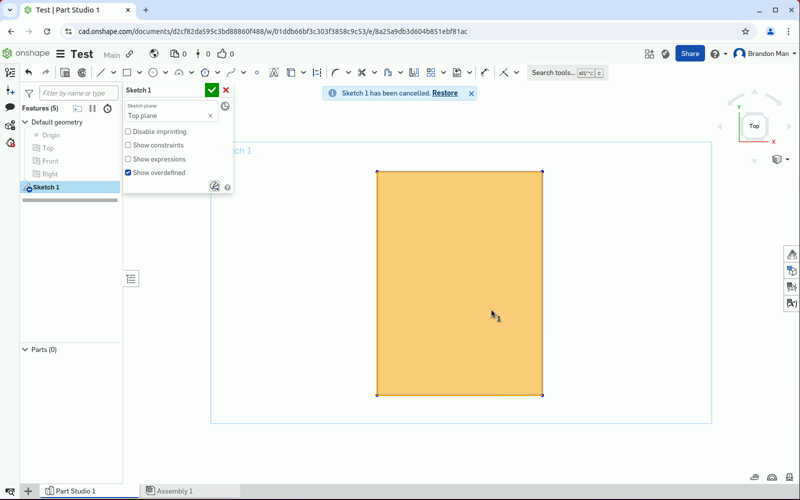
mouse_move(73, 352)
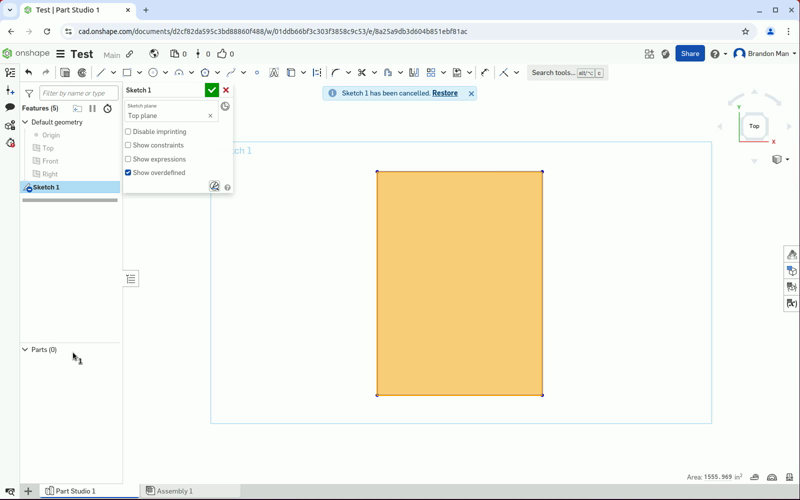
key(shift+y)
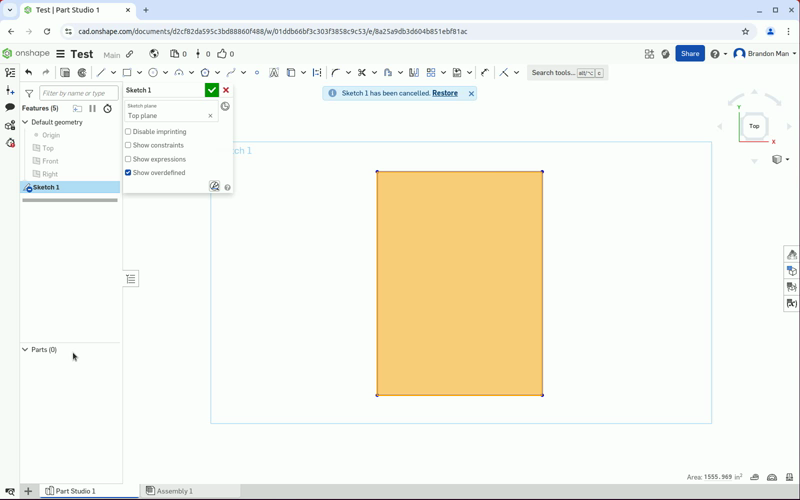
key(shift+e)
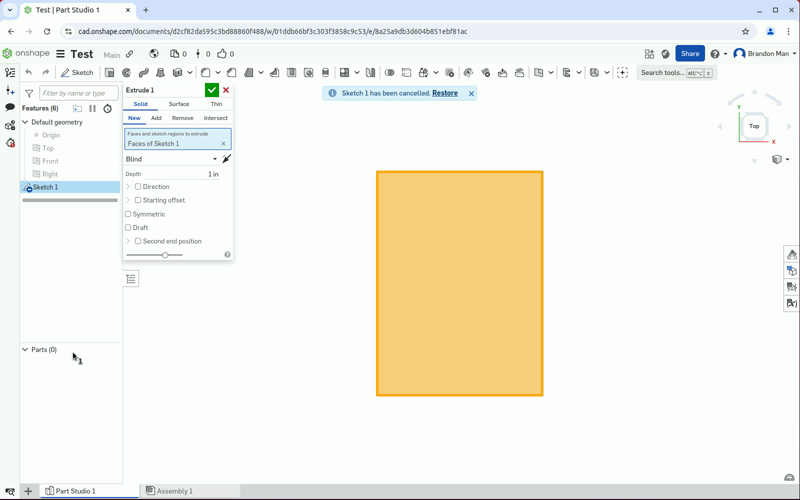
mouse_move(143, 106)
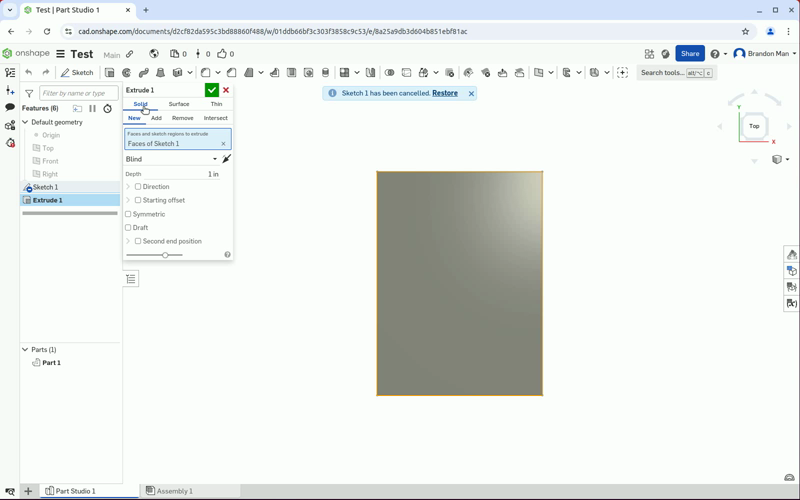
click(143, 106)
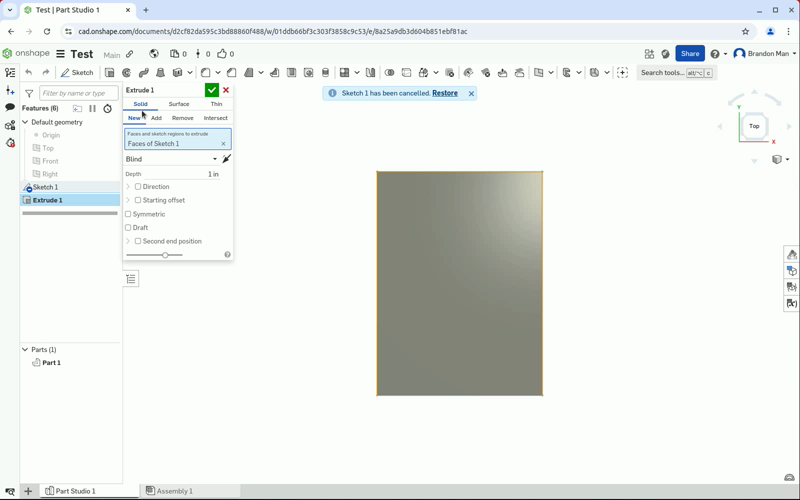
mouse_move(137, 120)
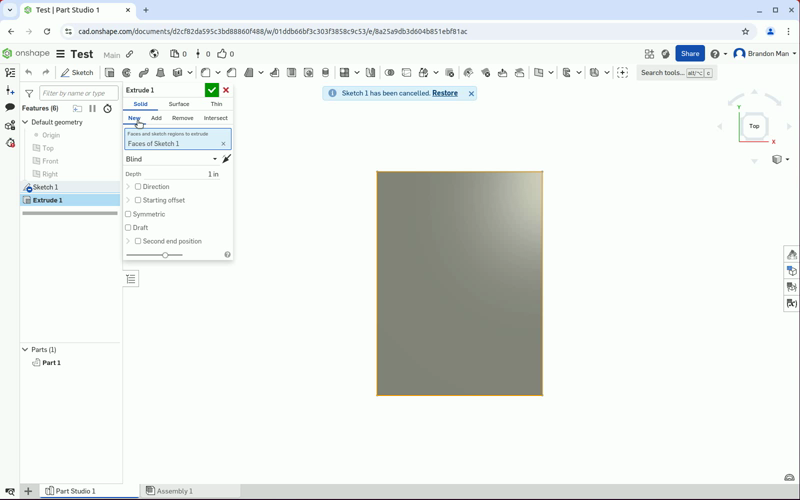
click(137, 120)
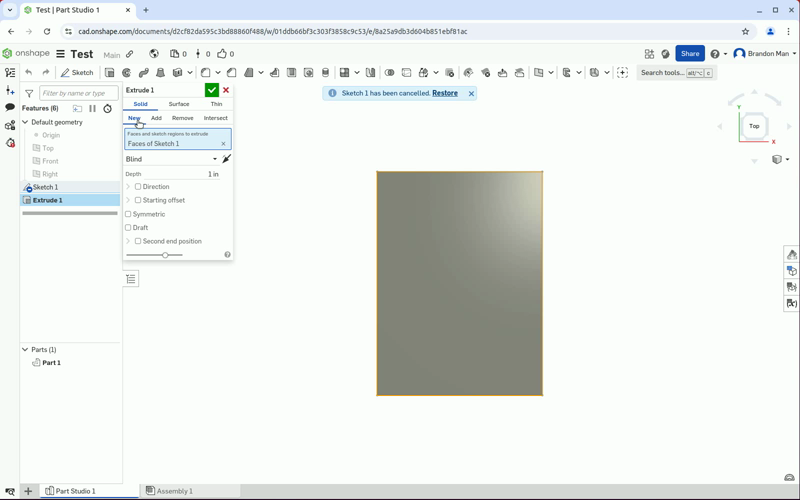
key(tab, 4)
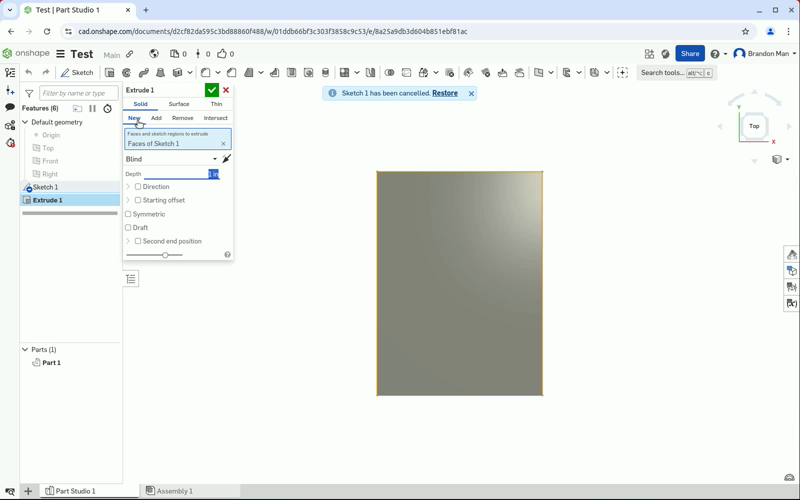
text(10.11)
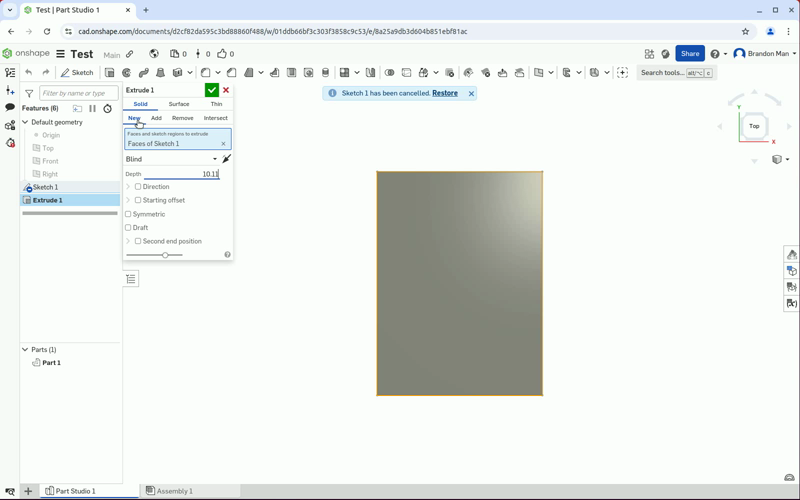
key(enter)
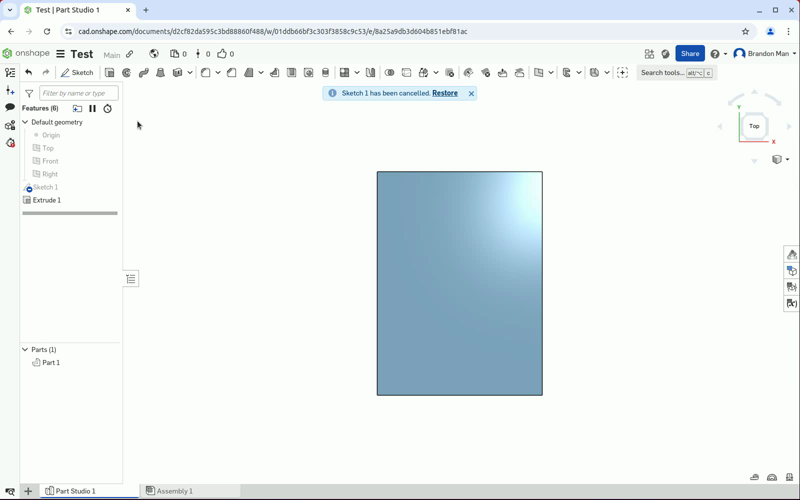
key(shift+h)
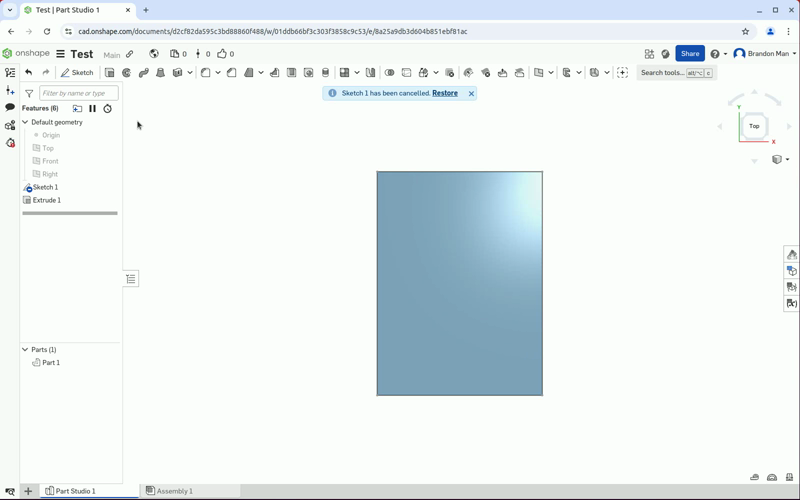
key(shift+h)
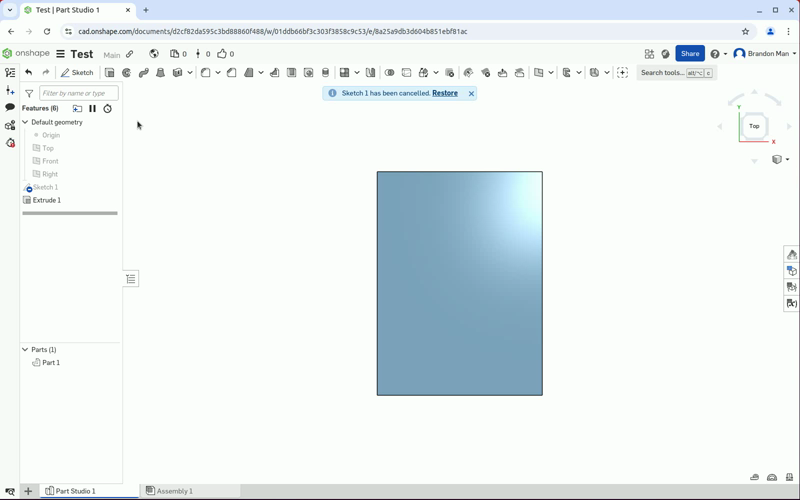
mouse_move(73, 189)
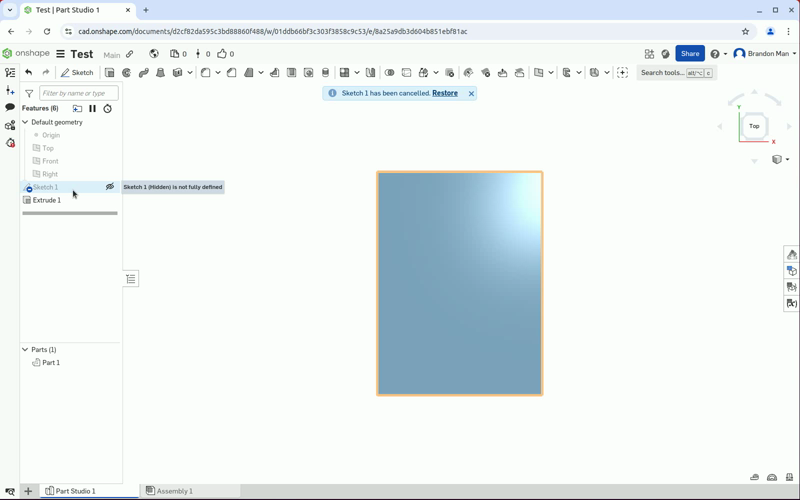
click(73, 189)
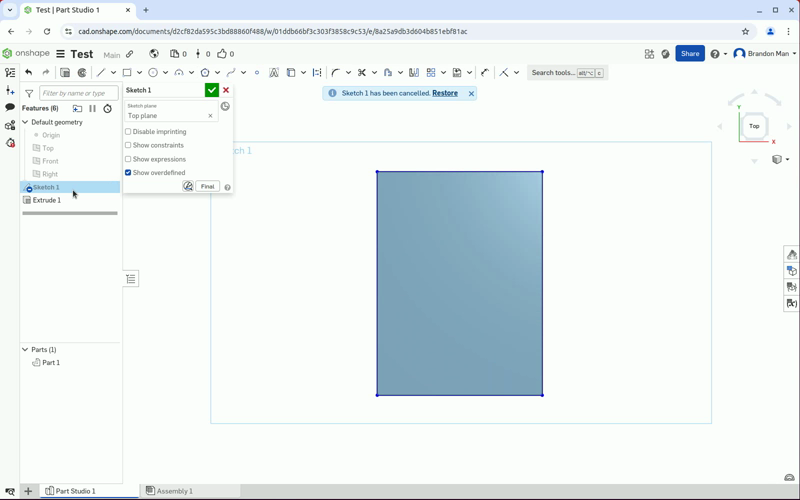
mouse_move(229, 92)
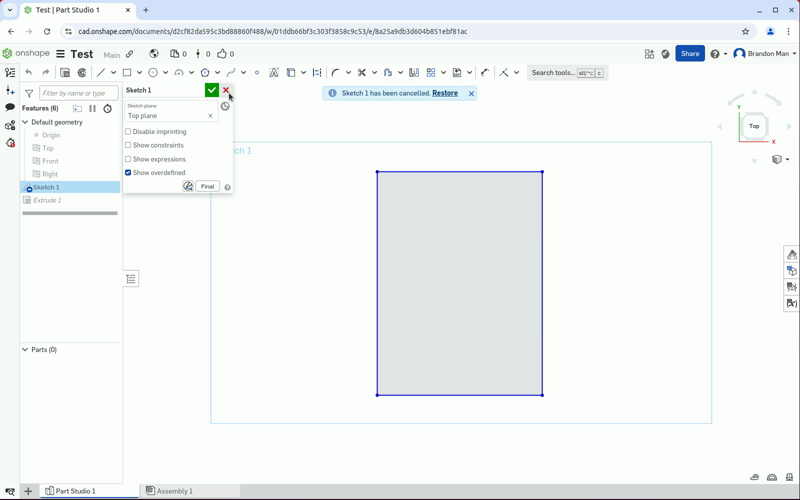
click(229, 92)
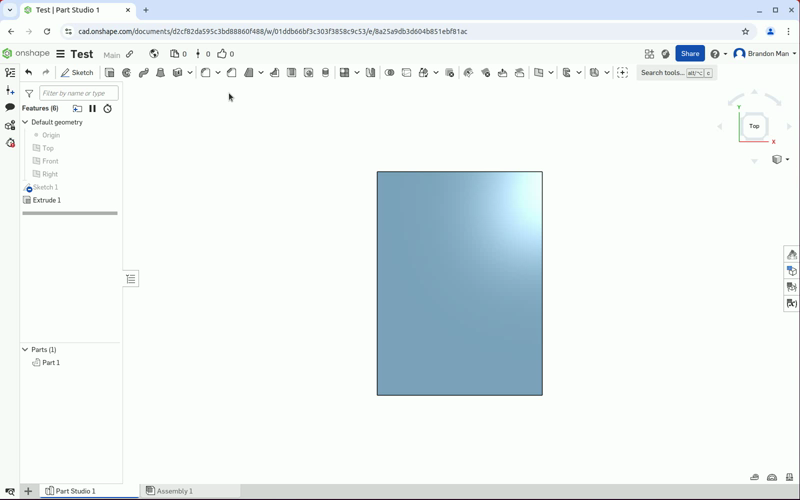
mouse_move(541, 75)
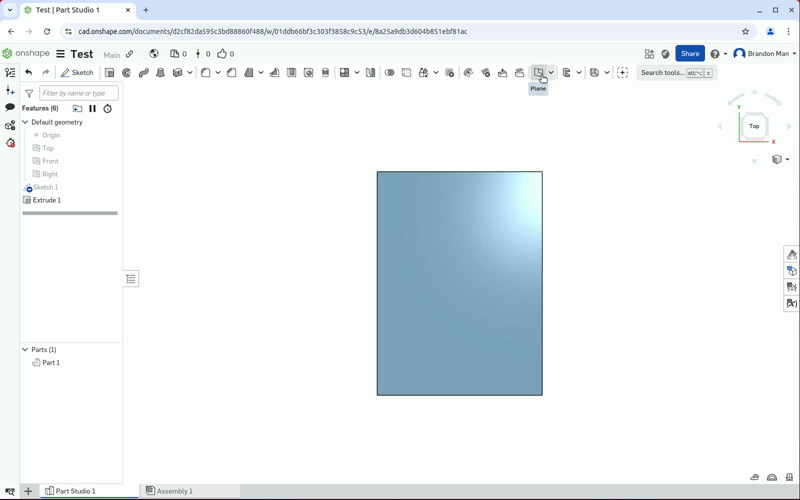
click(541, 75)
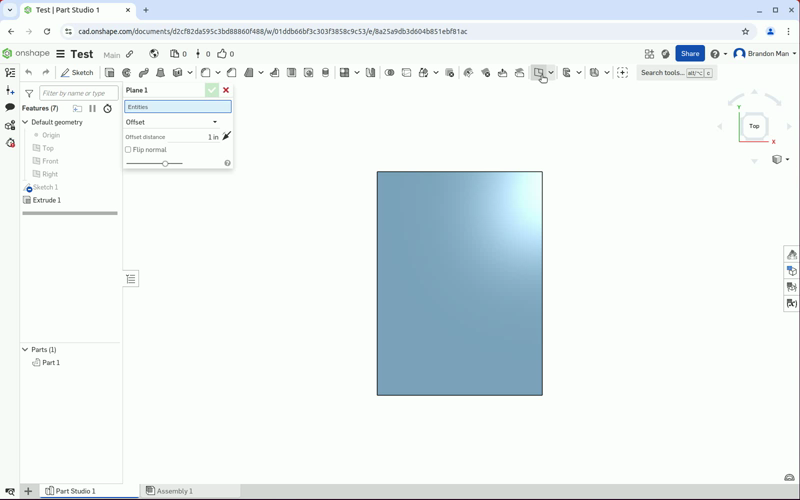
mouse_move(73, 150)
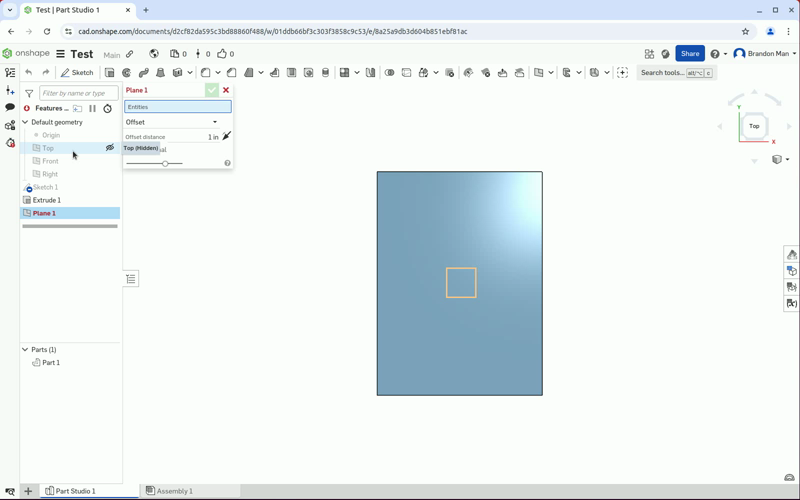
click(73, 150)
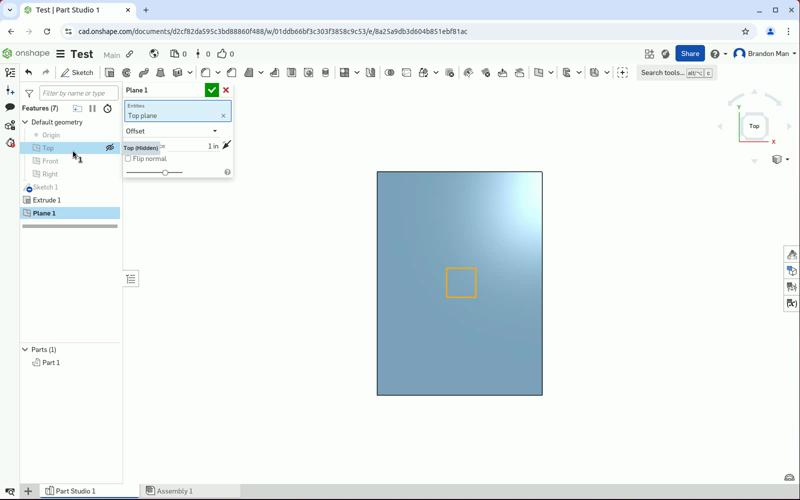
key(tab, 2)
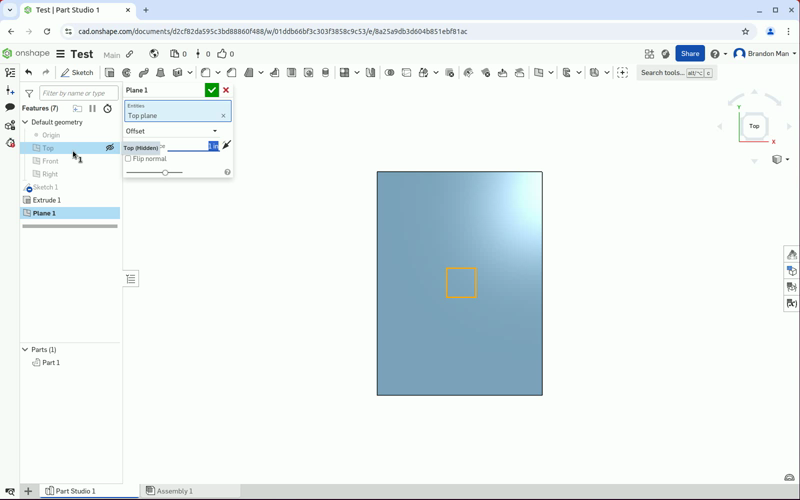
text(10.106)
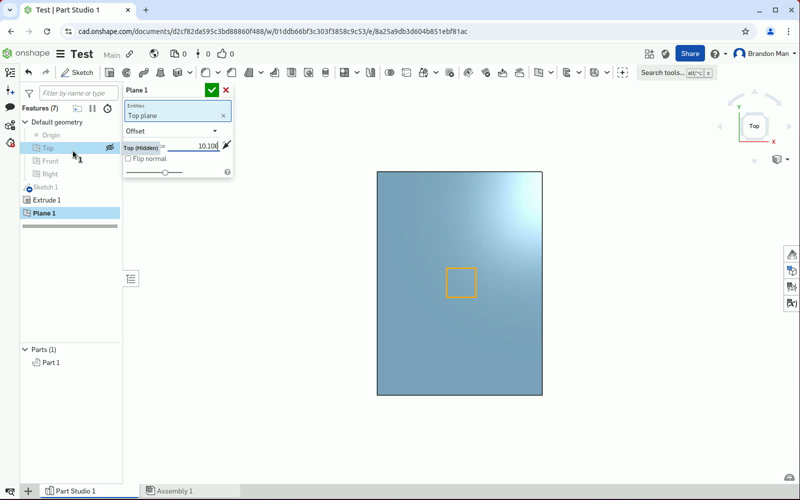
key(enter, 2)
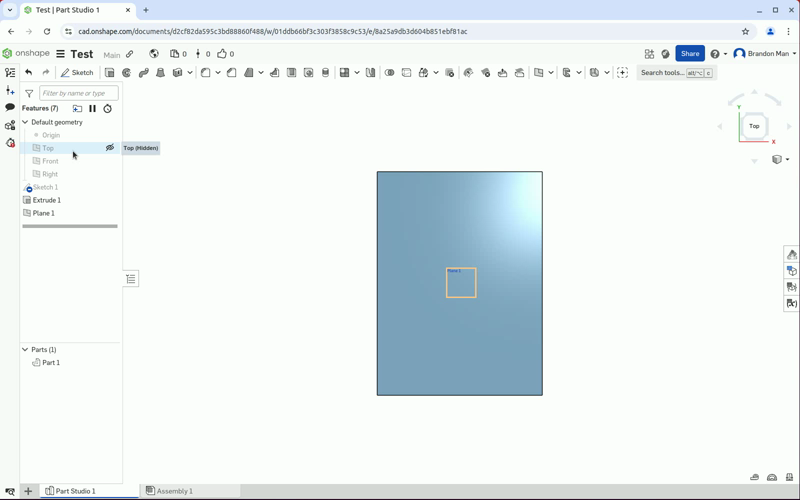
key(shift+s)
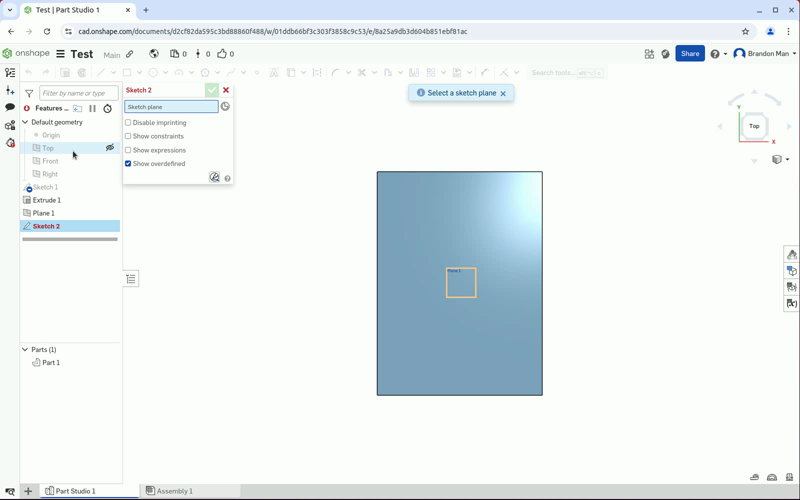
mouse_move(73, 215)
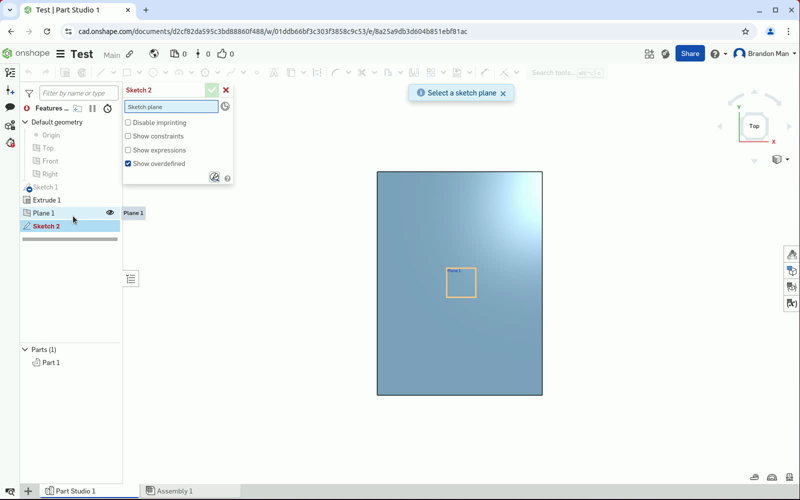
click(73, 215)
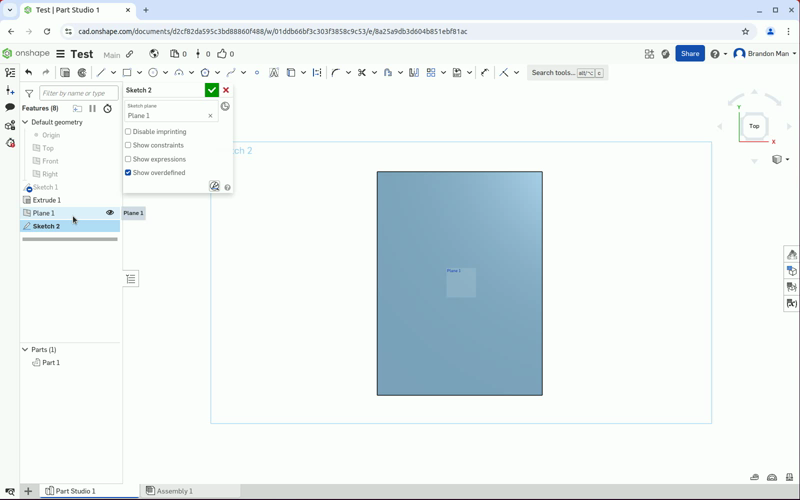
mouse_move(73, 352)
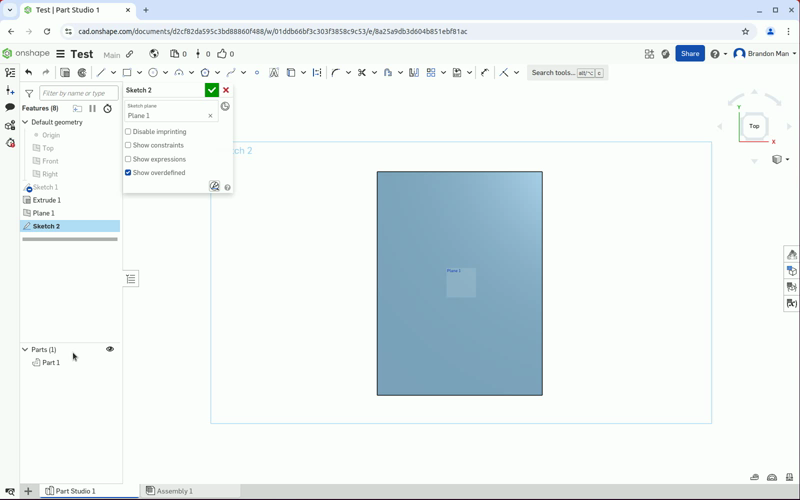
key(y)
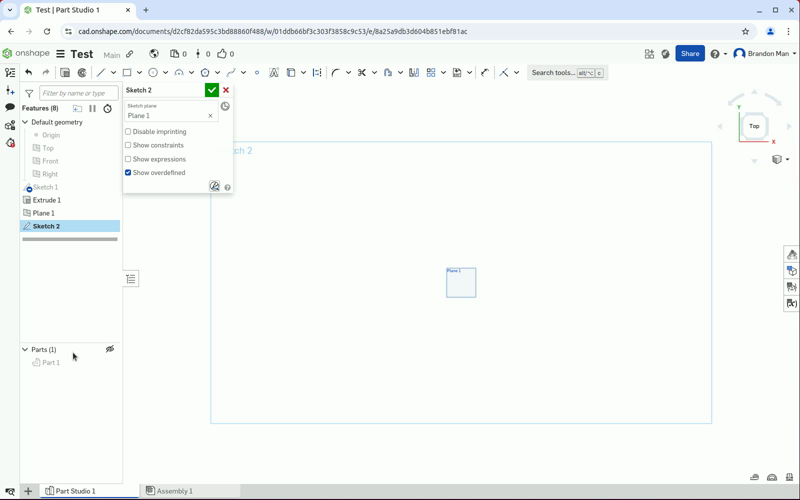
key(l)
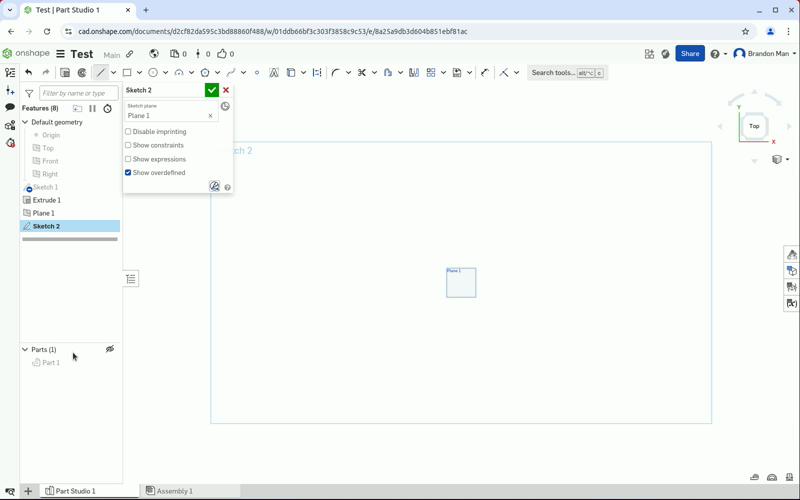
key_down(shift)
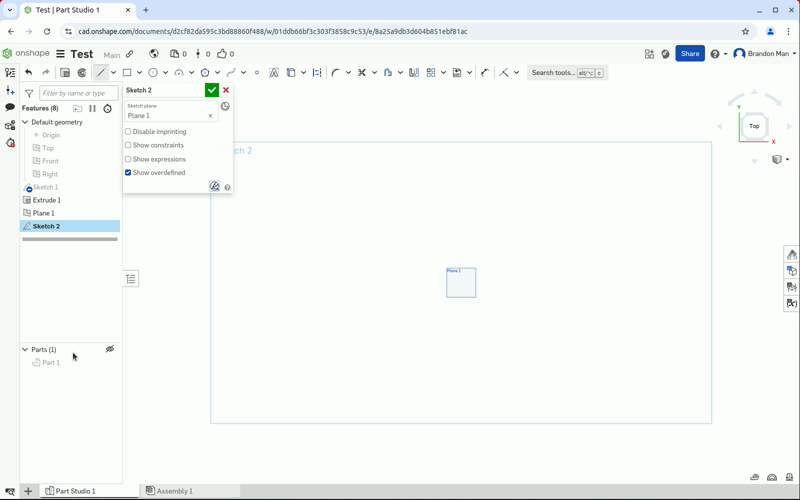
mouse_move(452, 378)
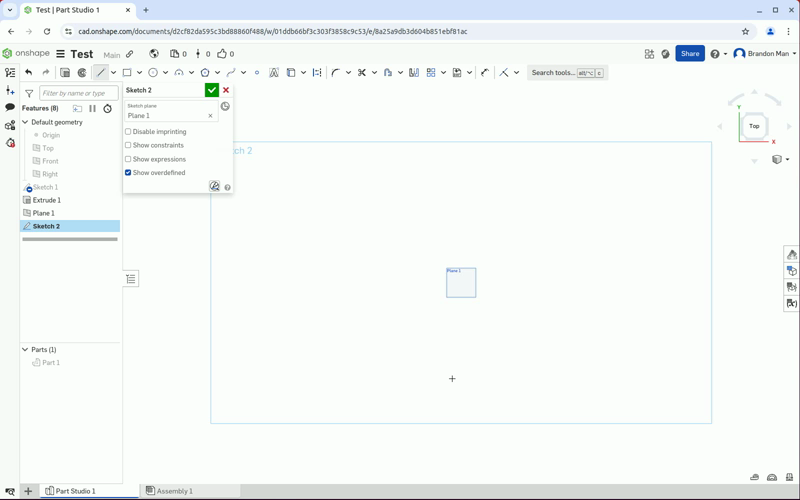
click(452, 378)
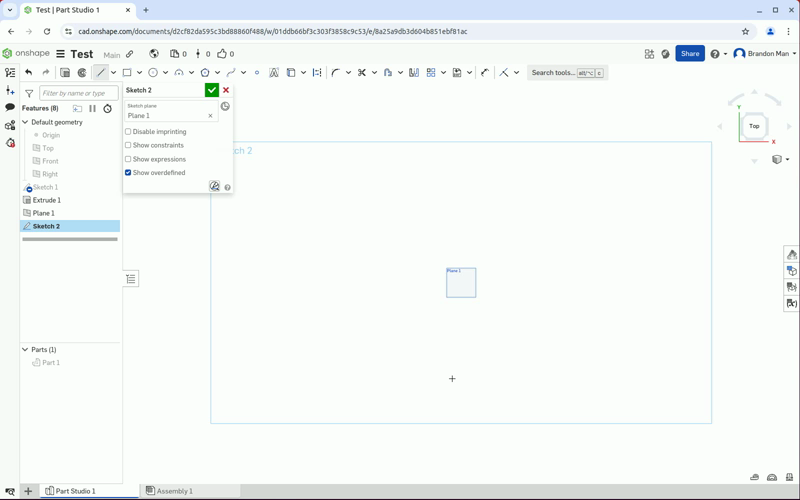
key_up(shift)
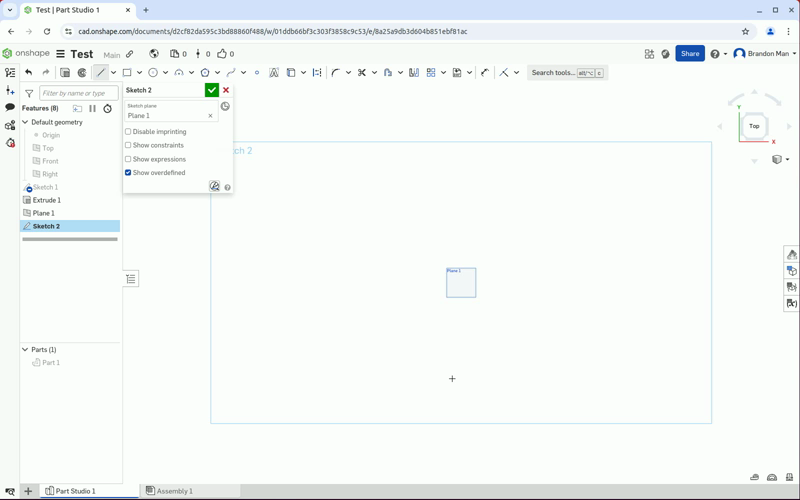
key_down(shift)
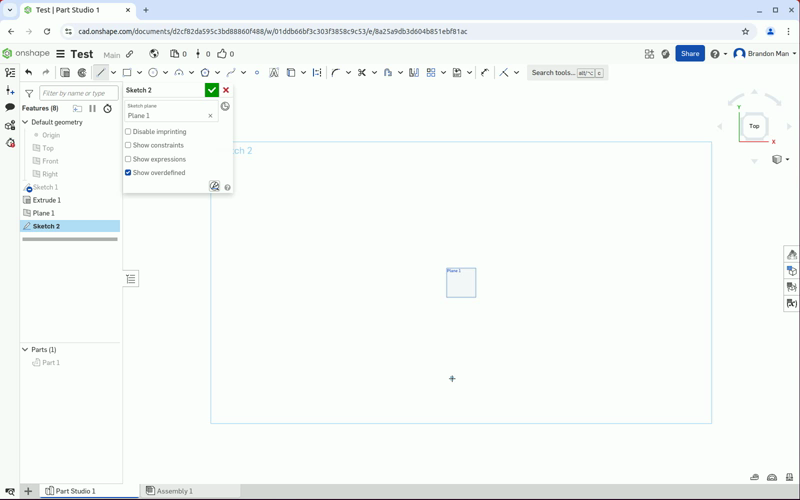
mouse_move(482, 378)
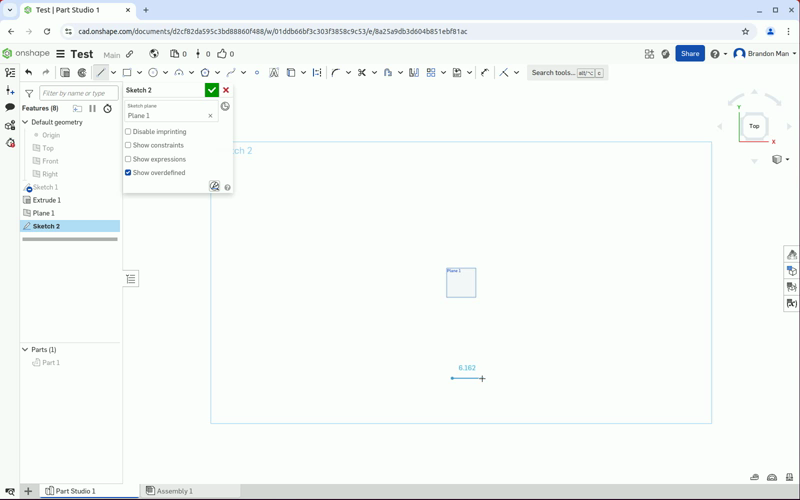
mouse_move(468, 378)
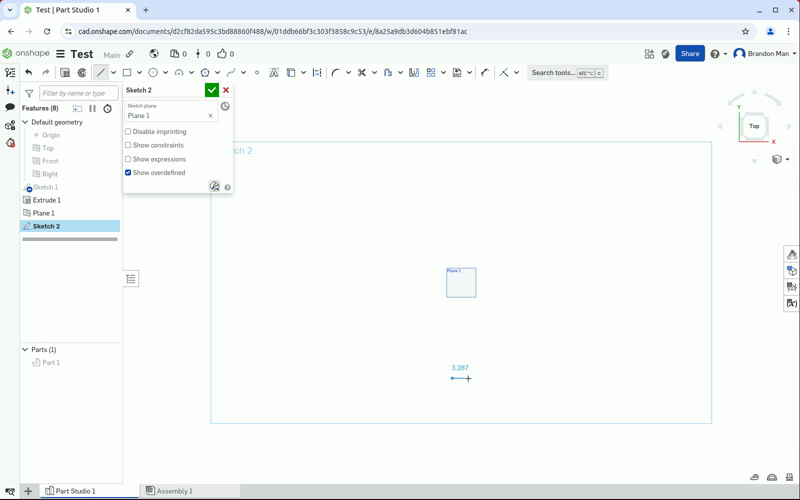
click(468, 378)
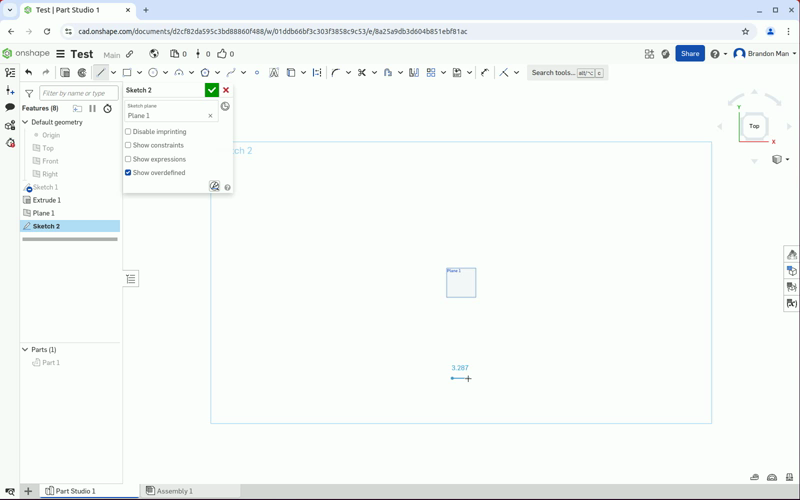
key_up(shift)
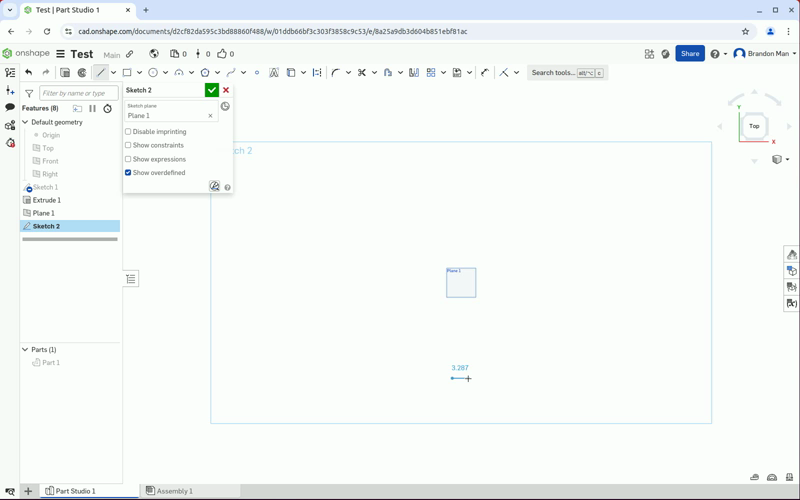
key_down(shift)
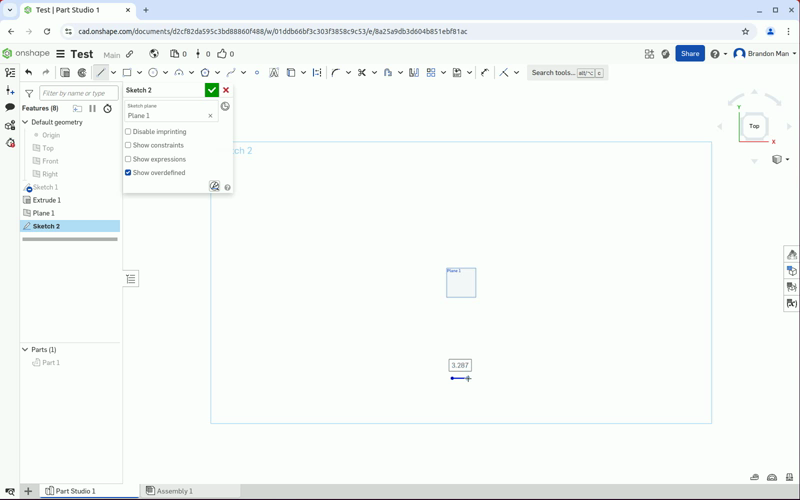
mouse_move(468, 189)
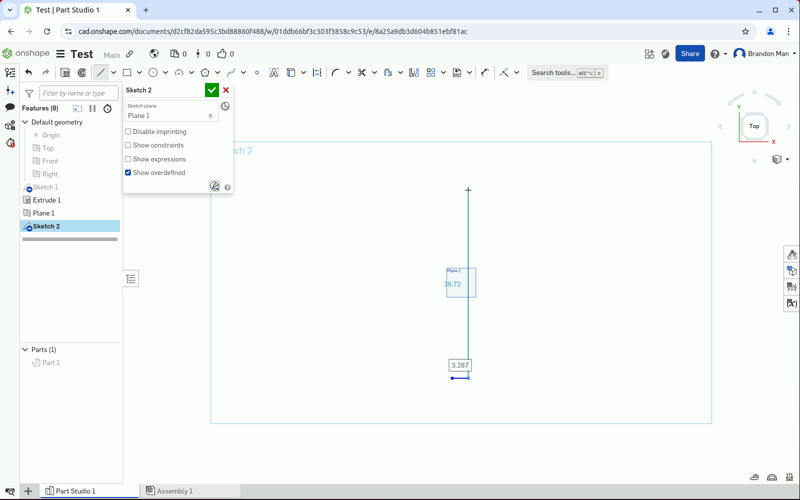
click(468, 189)
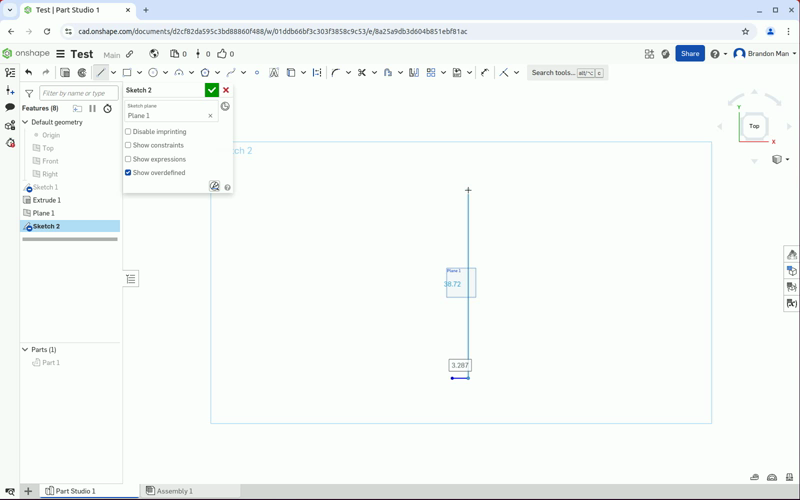
key_up(shift)
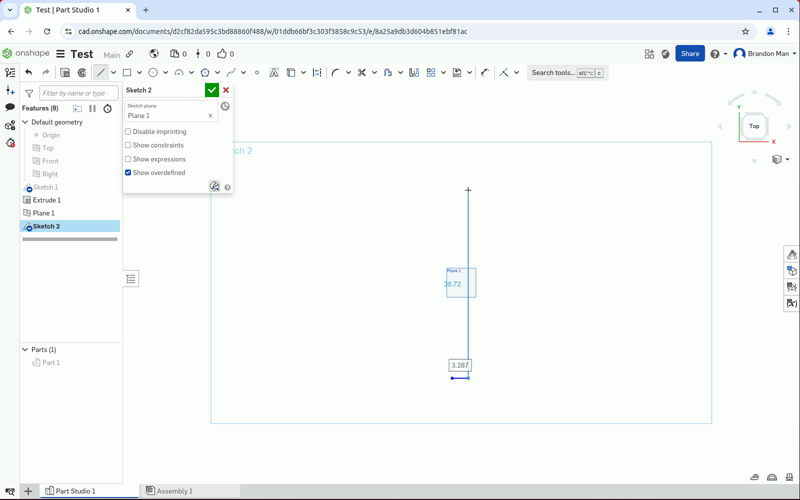
key_down(shift)
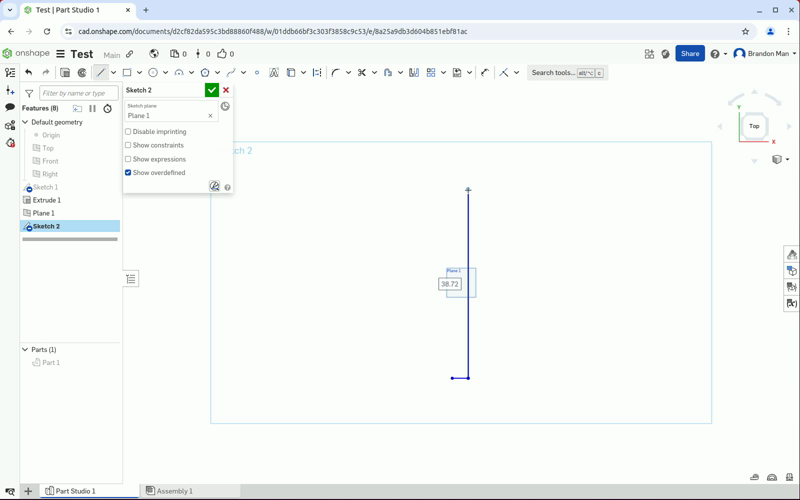
mouse_move(498, 189)
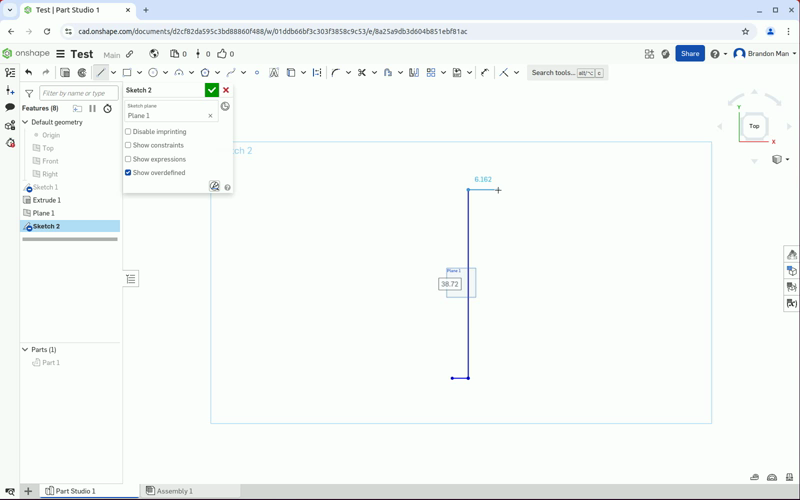
mouse_move(452, 189)
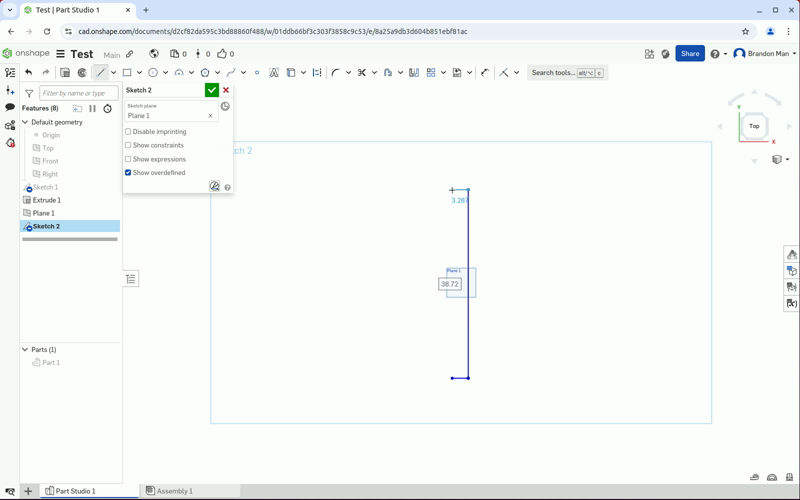
click(452, 189)
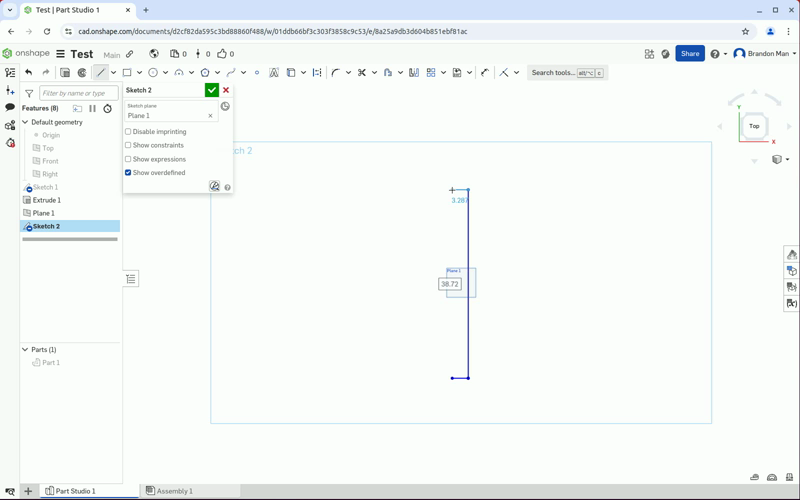
key_up(shift)
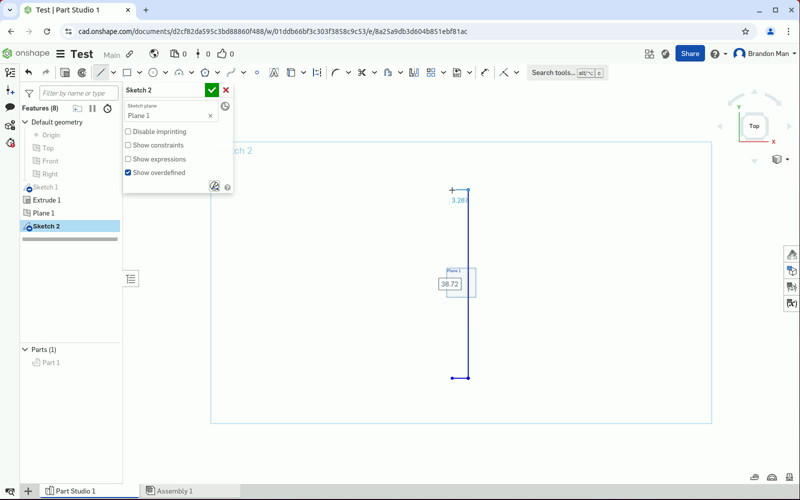
key_down(shift)
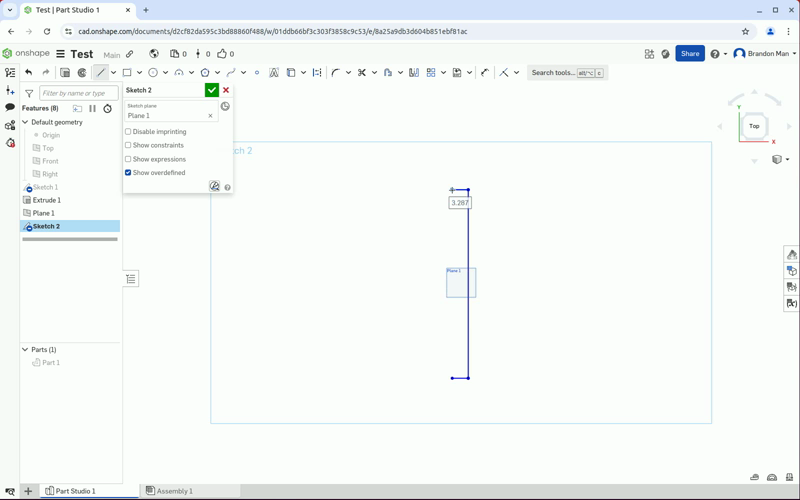
mouse_move(452, 378)
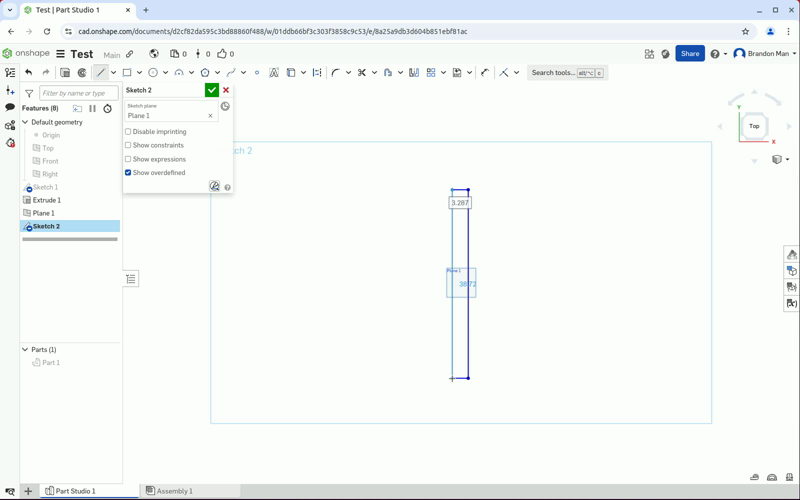
key_up(shift)
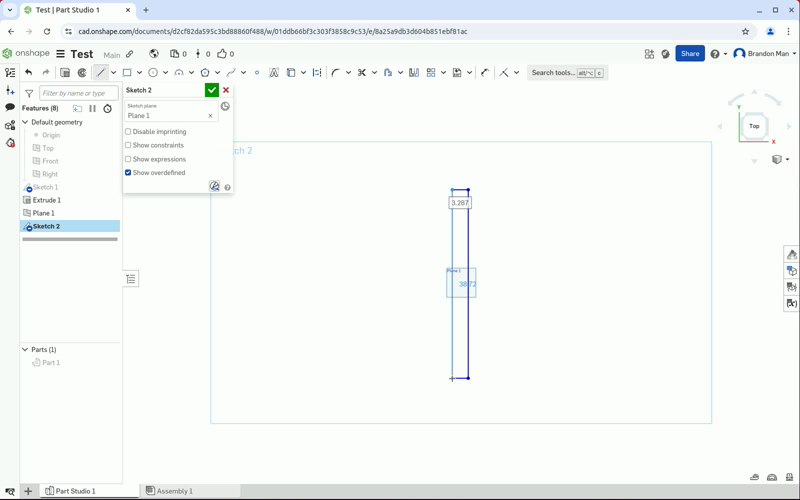
click(452, 378)
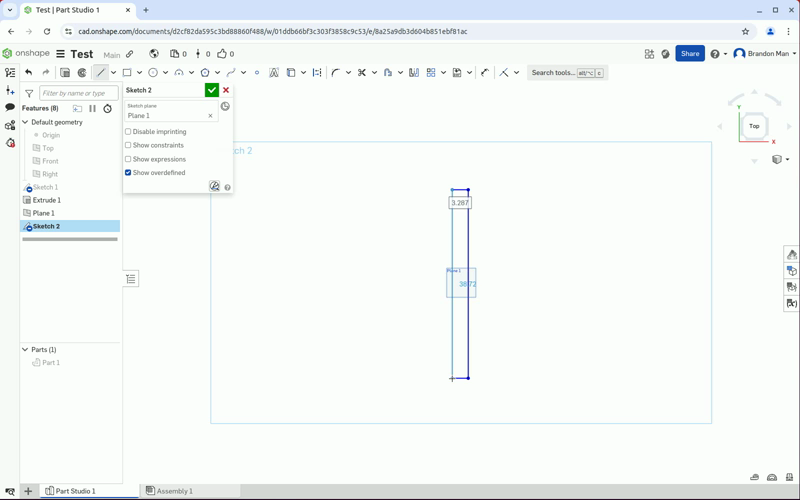
key(esc)
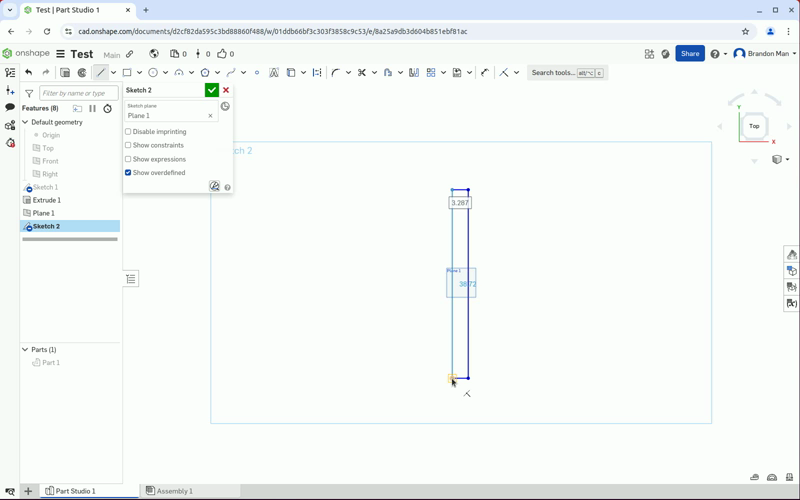
mouse_move(461, 321)
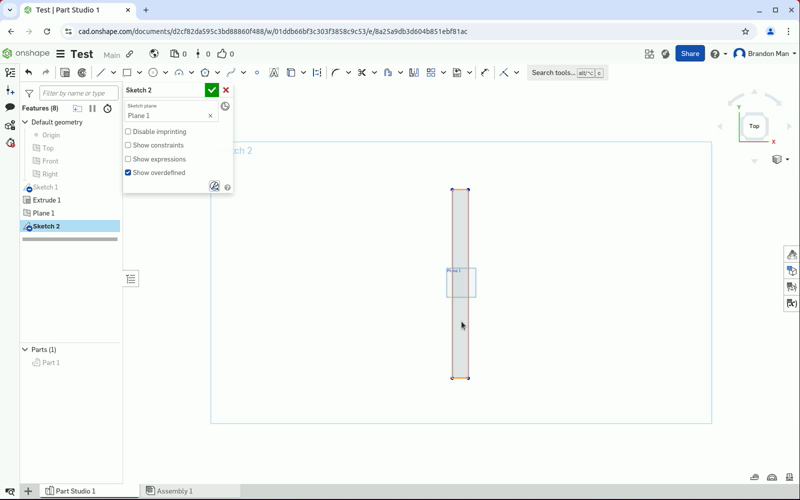
click(461, 321)
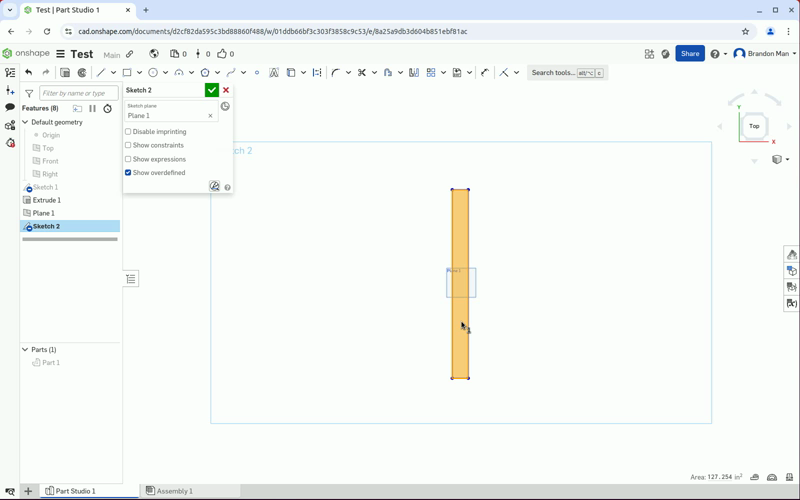
mouse_move(73, 352)
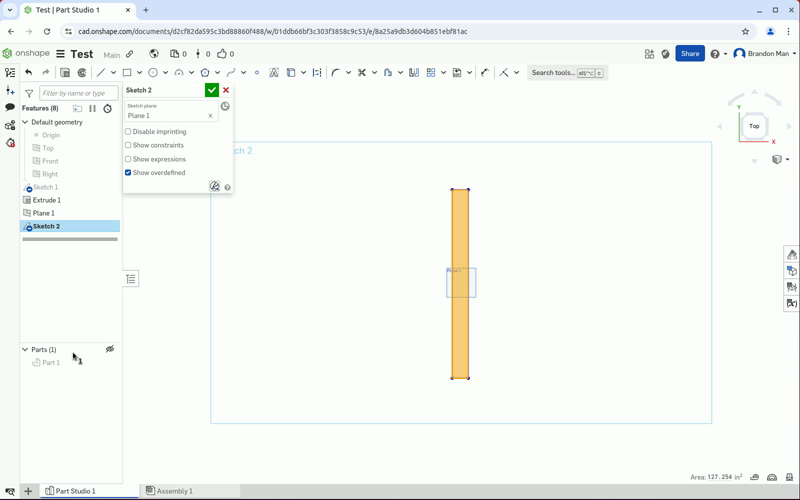
key(shift+y)
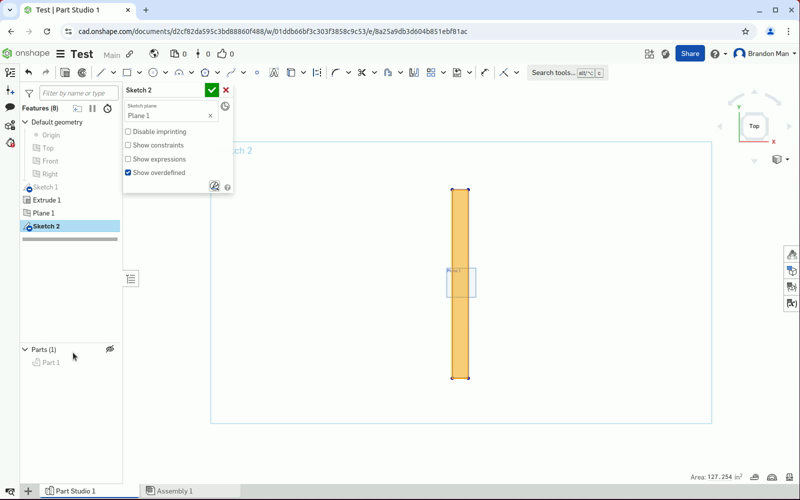
key(shift+e)
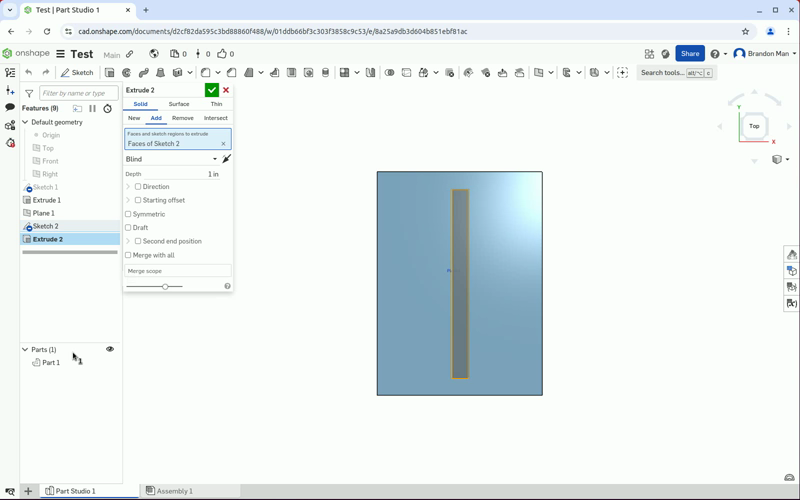
mouse_move(143, 106)
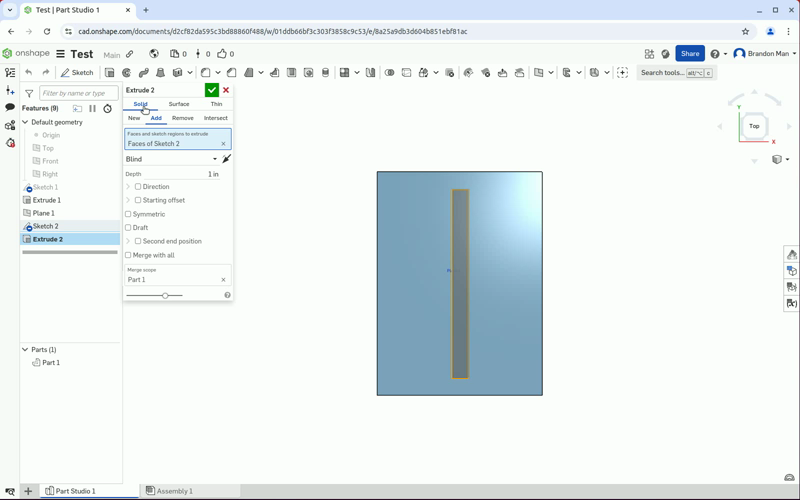
click(143, 106)
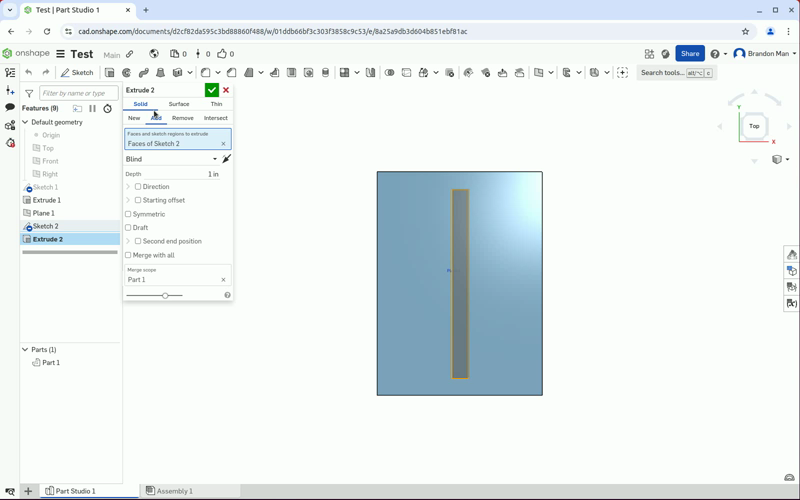
mouse_move(186, 120)
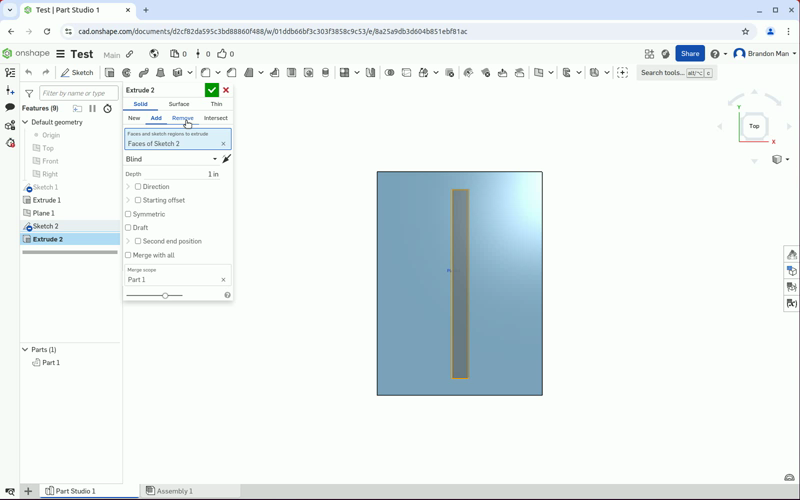
click(186, 120)
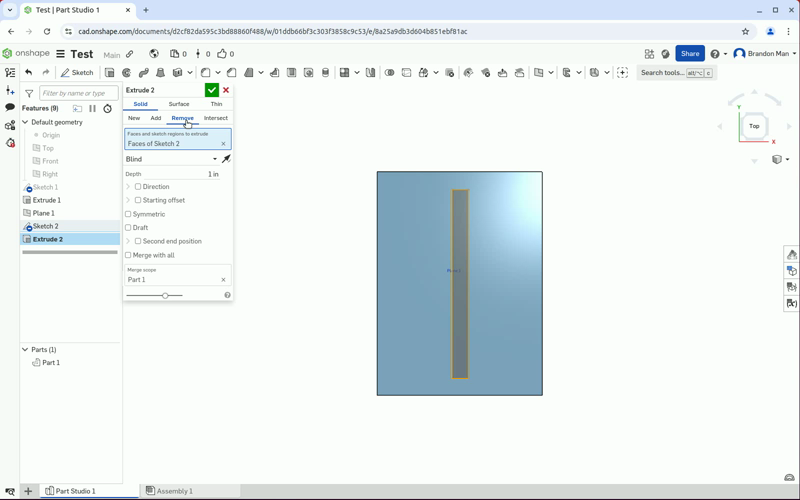
key(tab, 4)
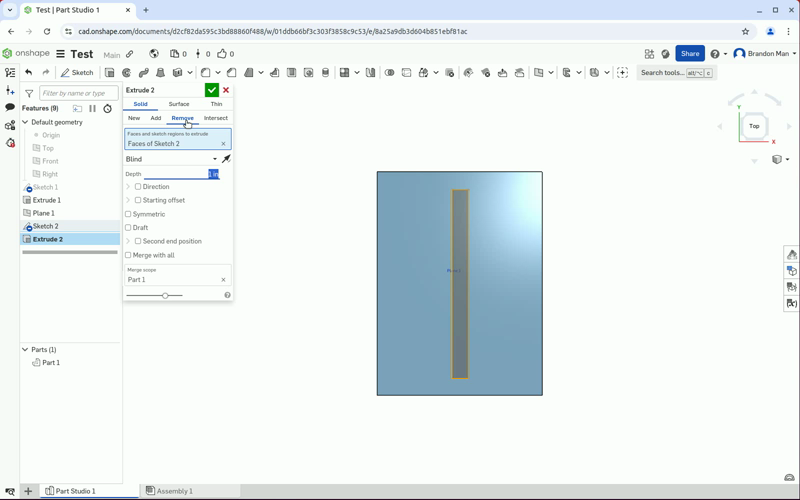
text(3.129)
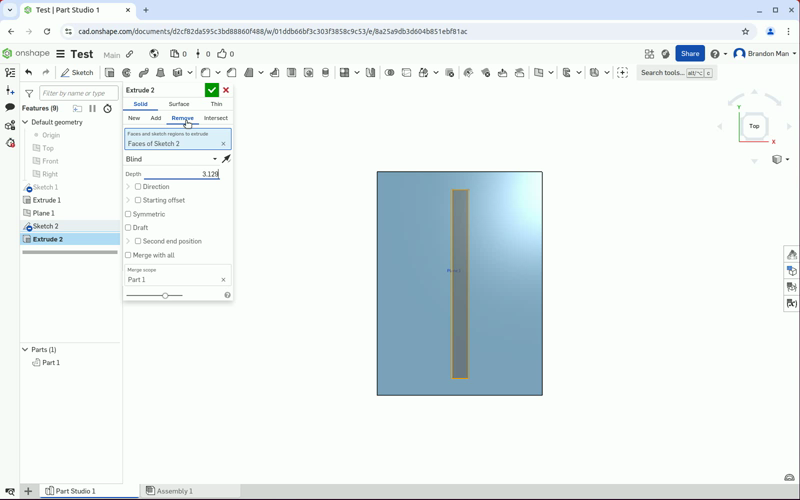
key(tab, 6)
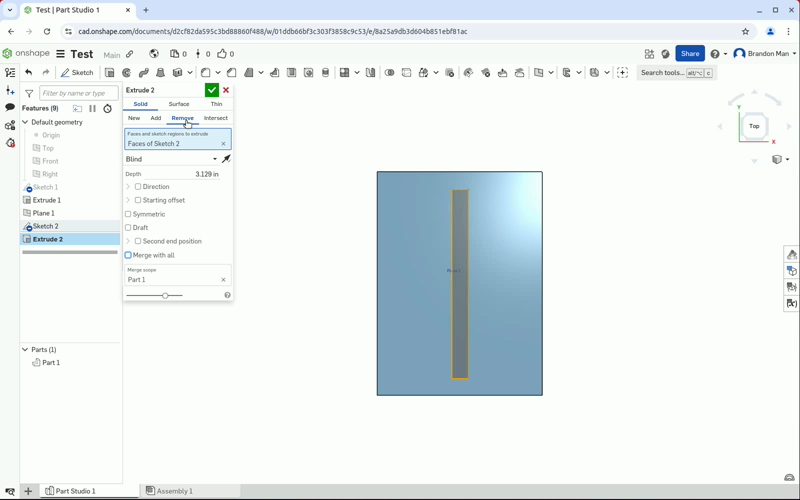
key(space)
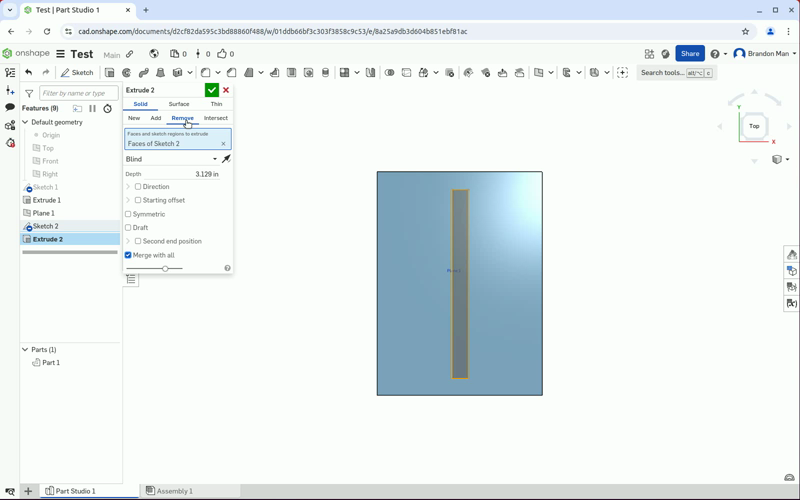
key(enter)
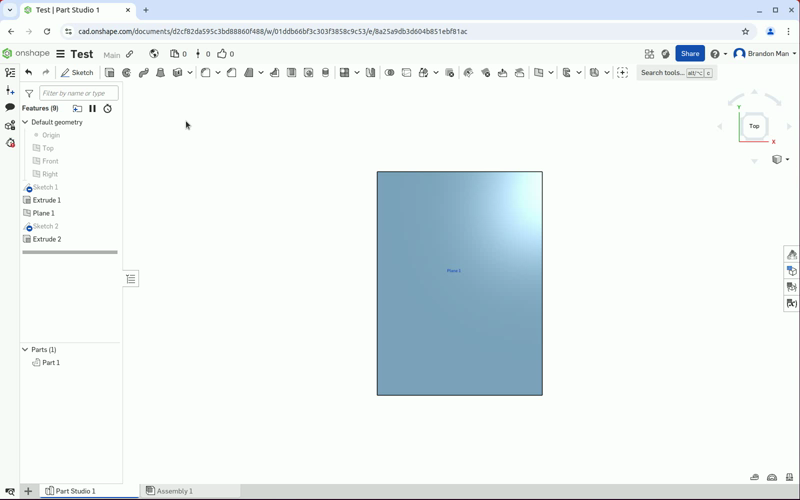
key(shift+h)
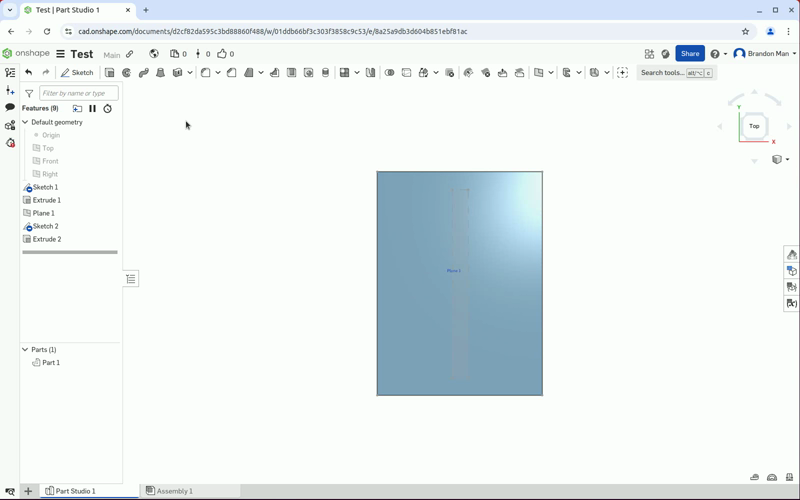
key(shift+h)
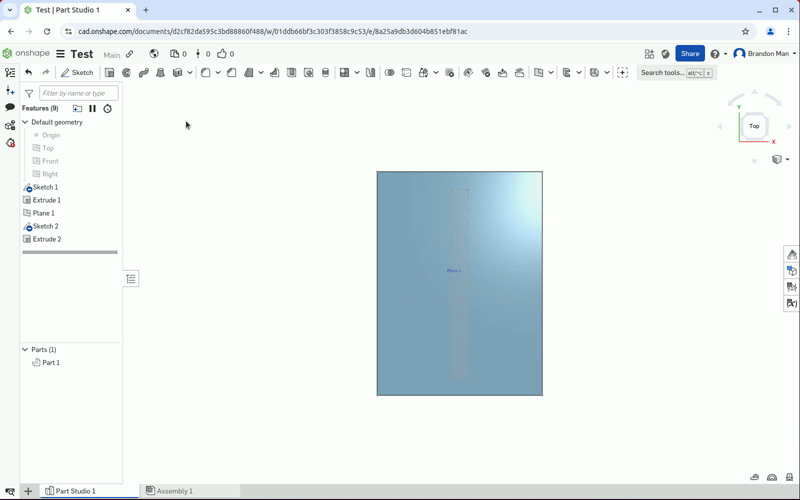
key(shift+7)
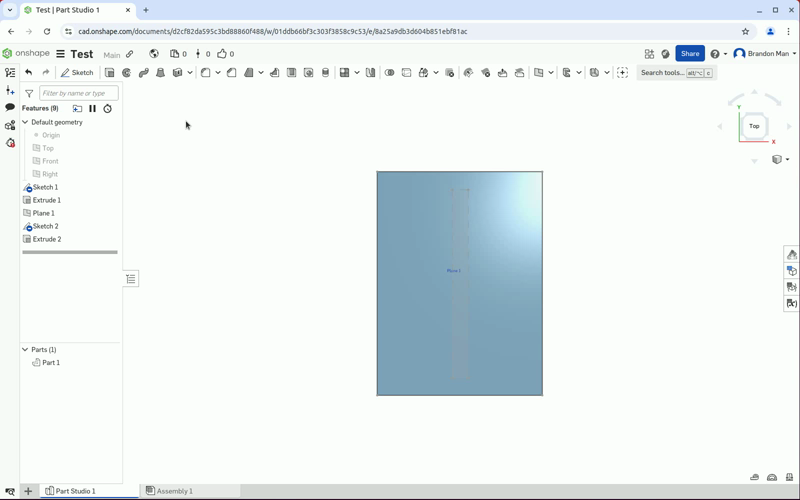
key(up, 3)
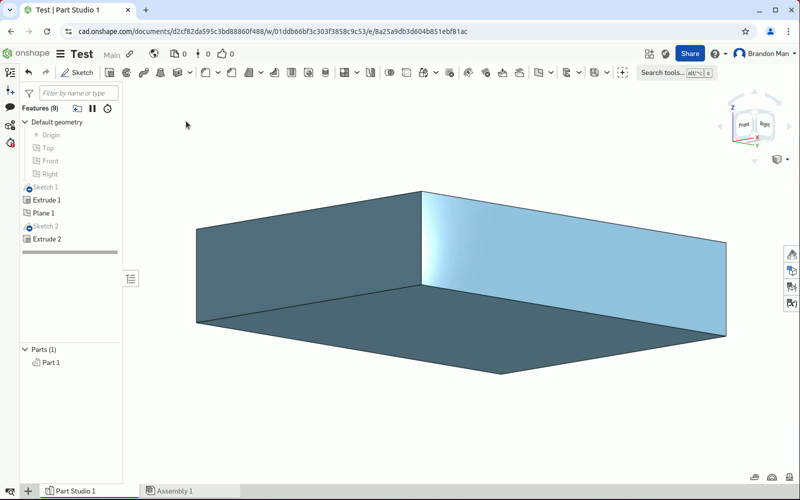
key(left, 3)
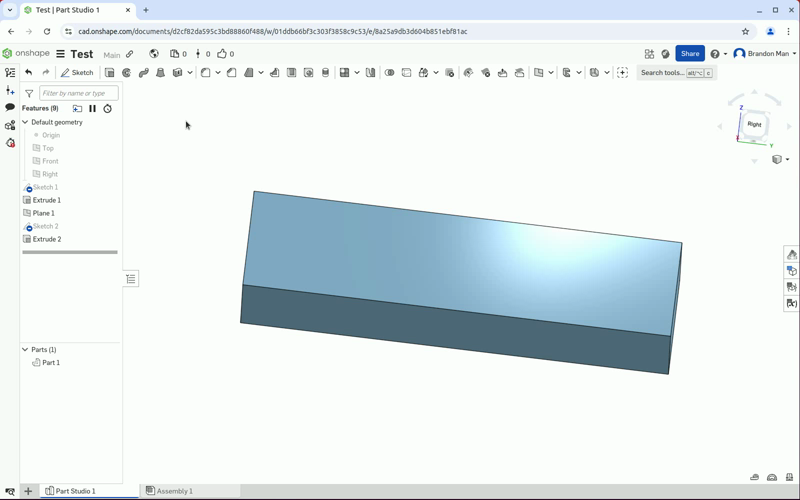
key(right, 3)
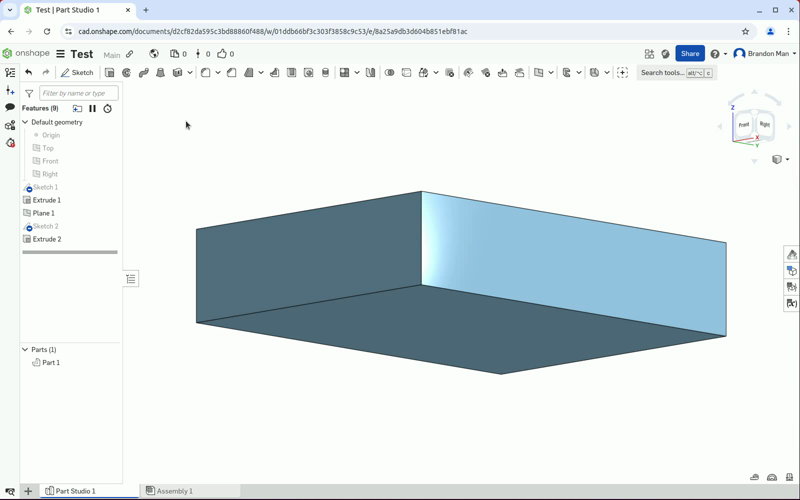
key(down, 3)
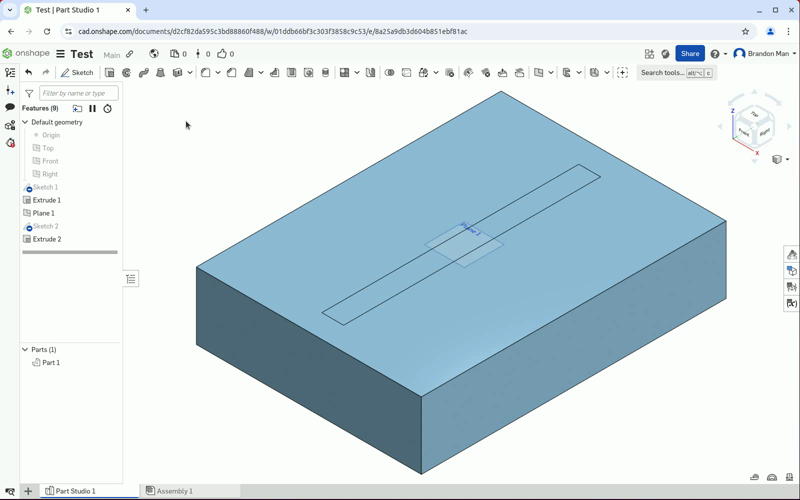
mouse_move(73, 189)
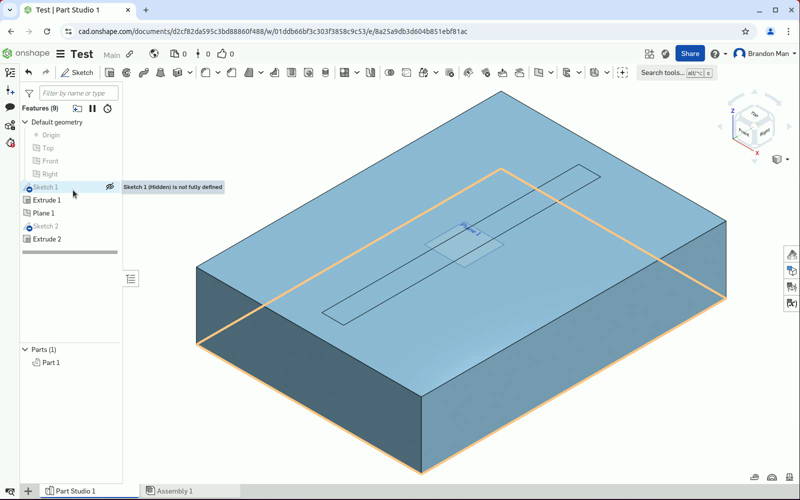
click(73, 189)